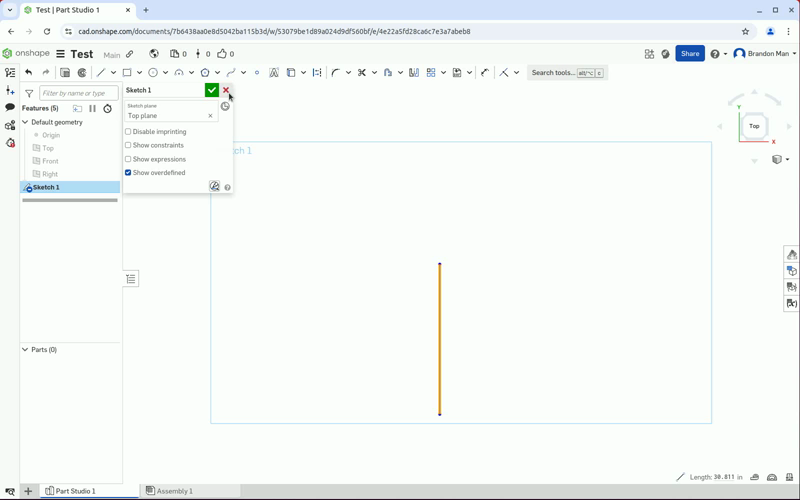
key(shift+h)
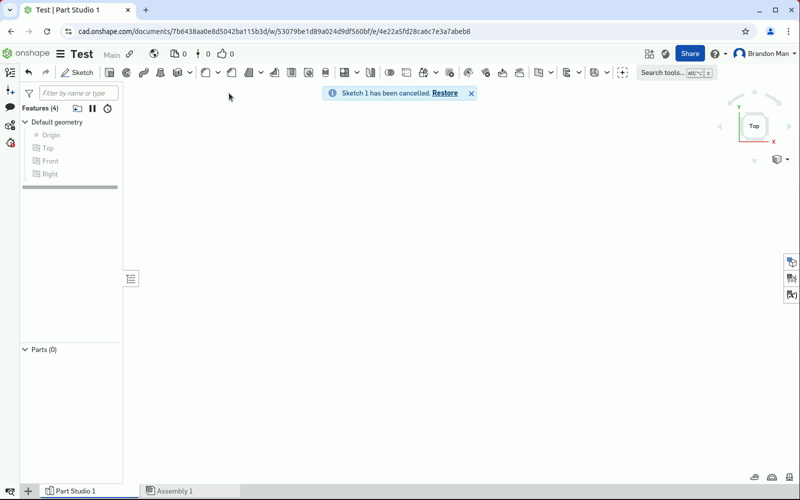
mouse_move(73, 352)
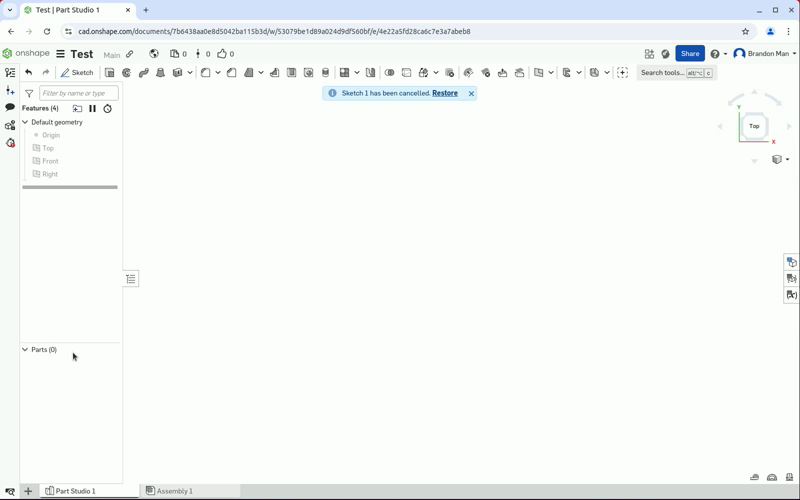
key(y)
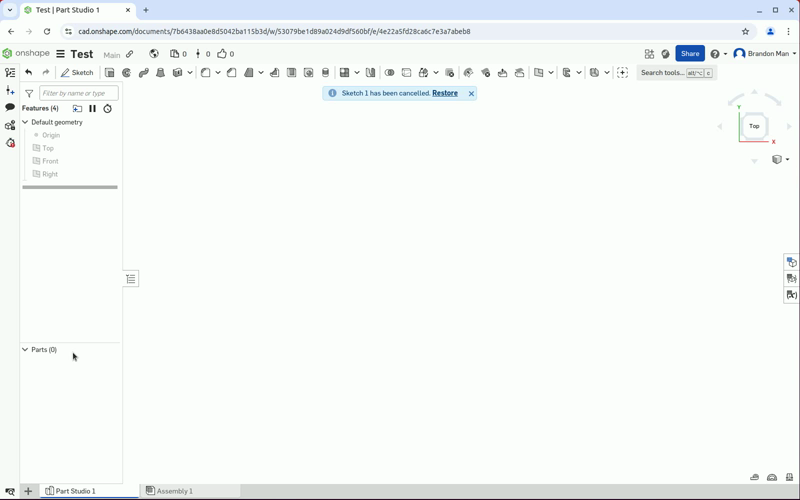
key(shift+p)
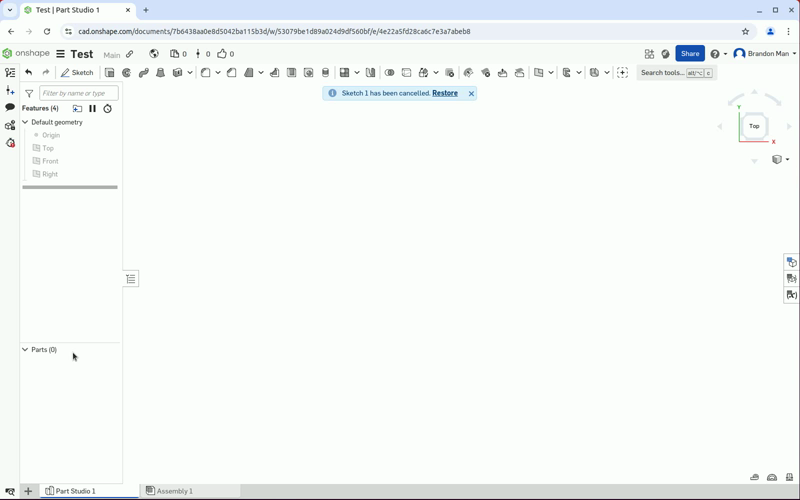
key(space)
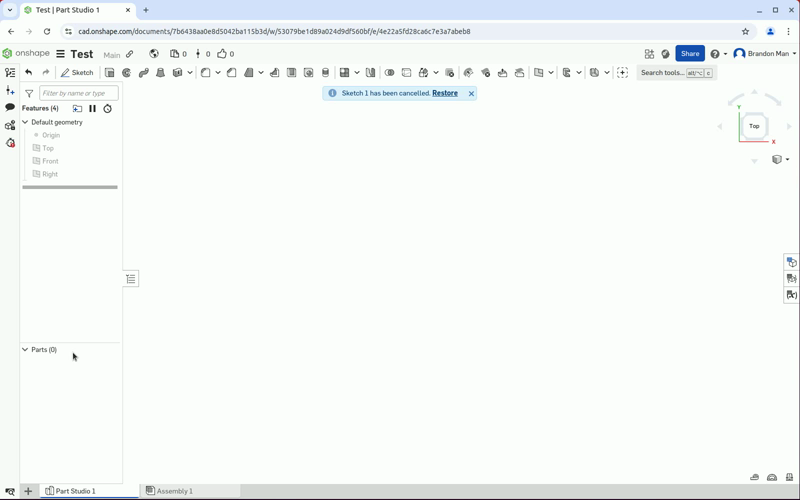
key_down(shift)
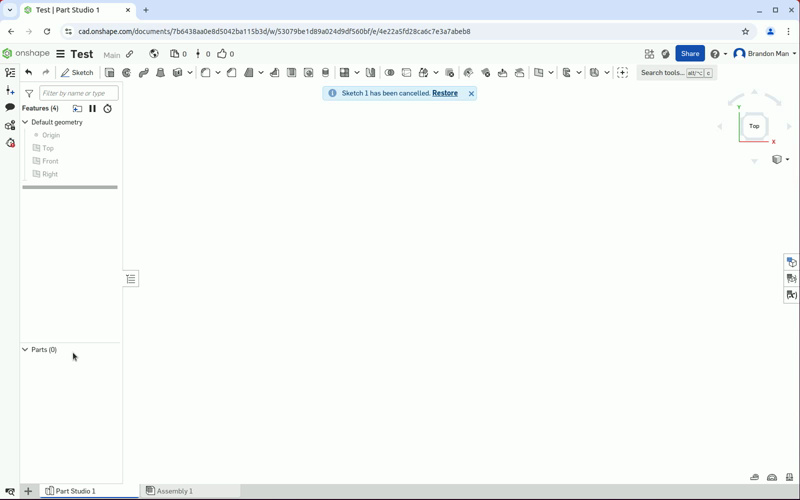
key(up)
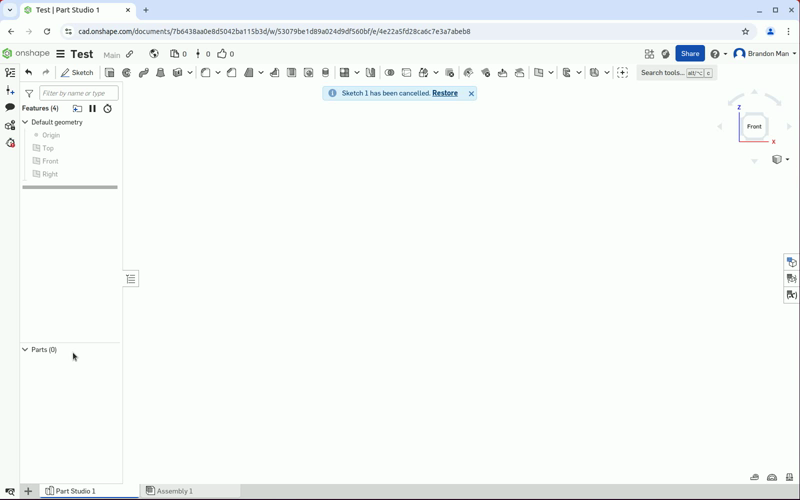
key_up(shift)
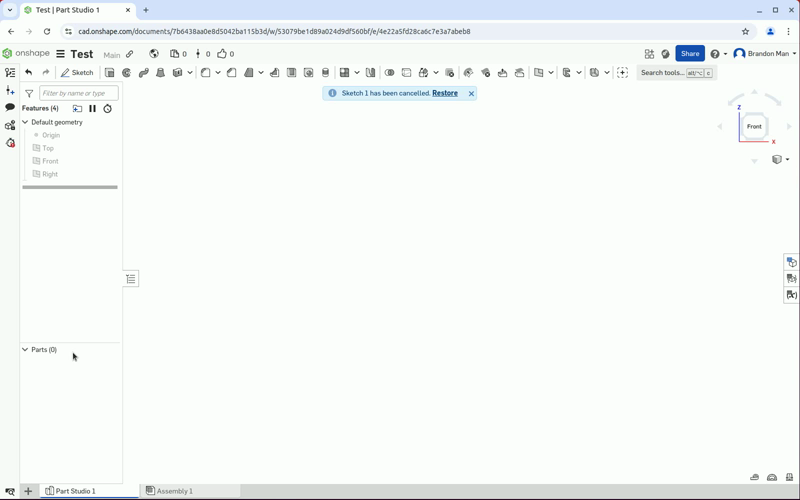
mouse_move(73, 352)
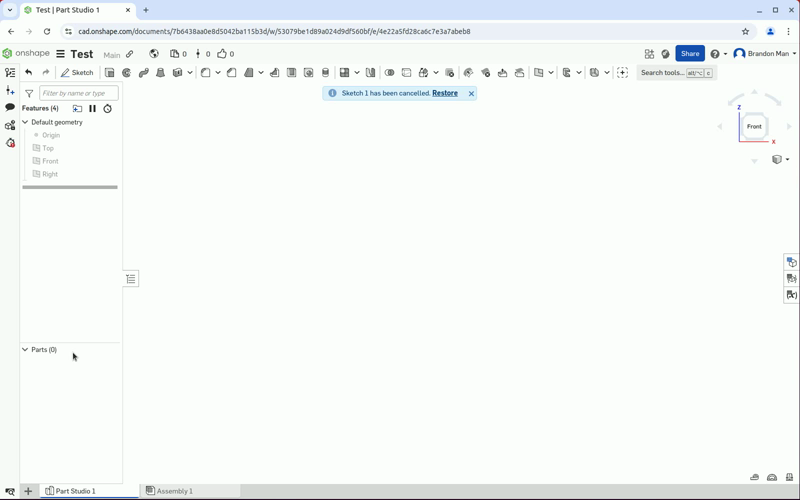
key(shift+y)
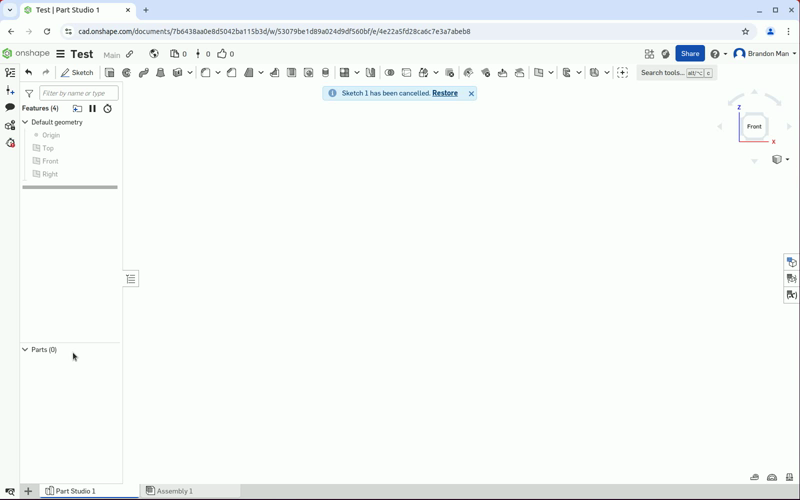
key(shift+s)
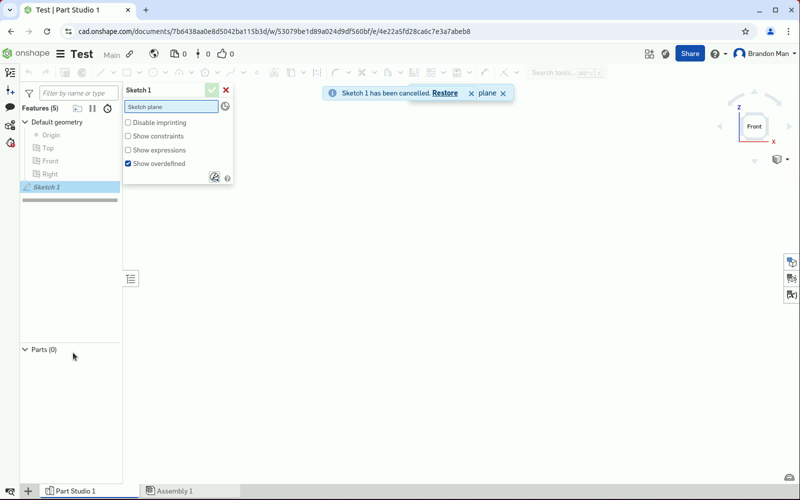
mouse_move(73, 163)
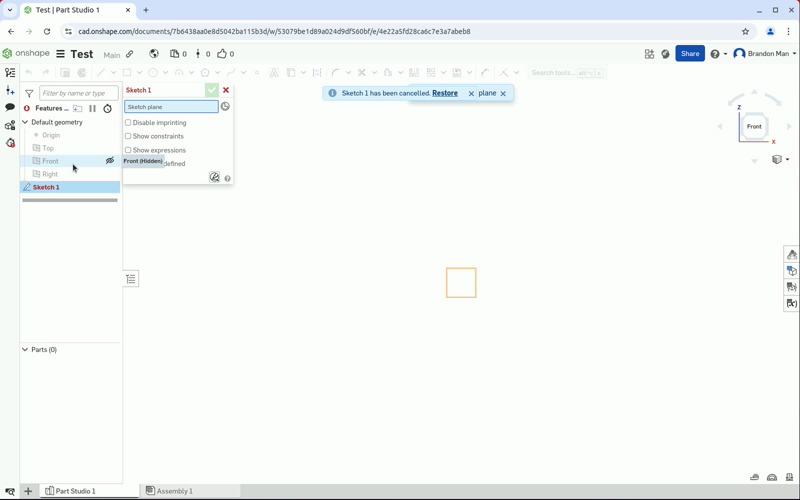
click(73, 163)
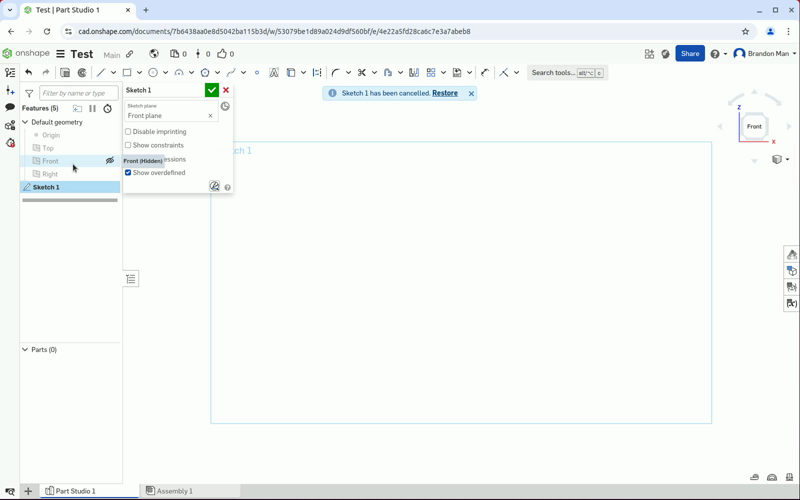
mouse_move(73, 352)
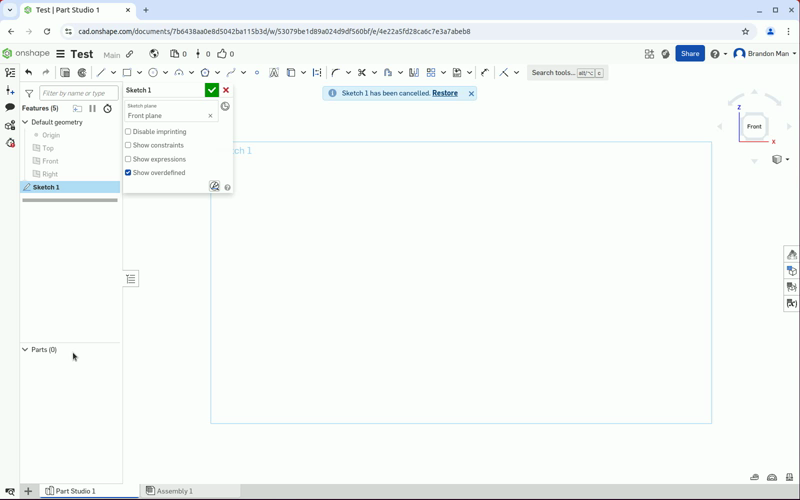
key(y)
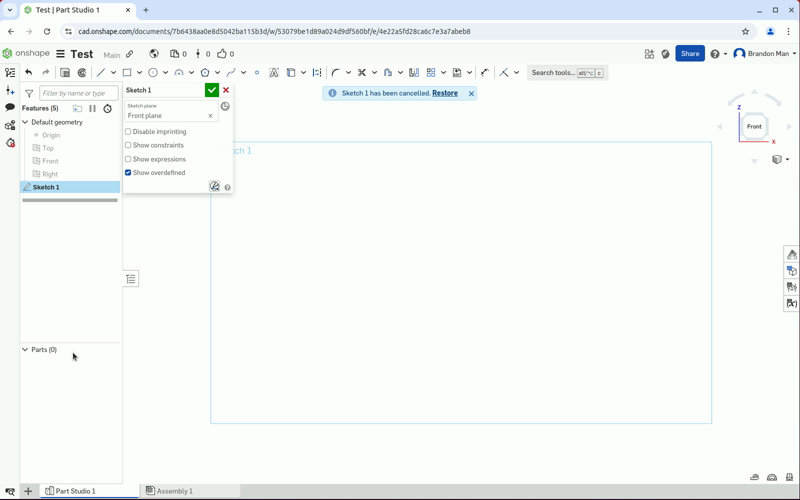
key(l)
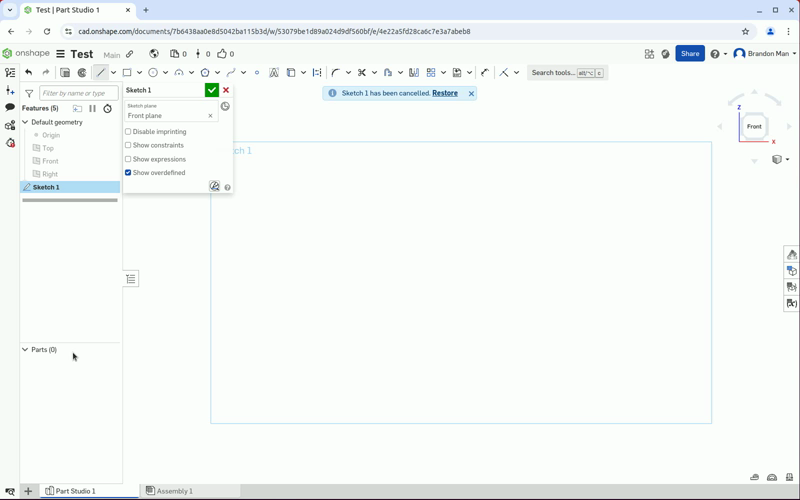
key_down(shift)
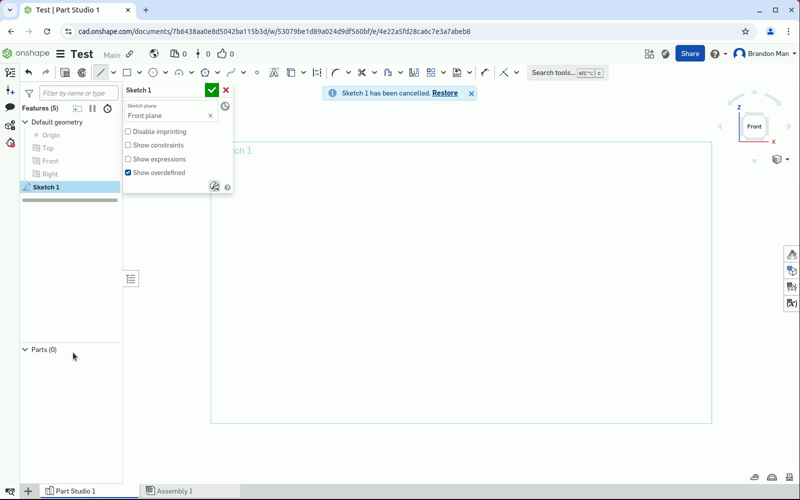
mouse_move(348, 282)
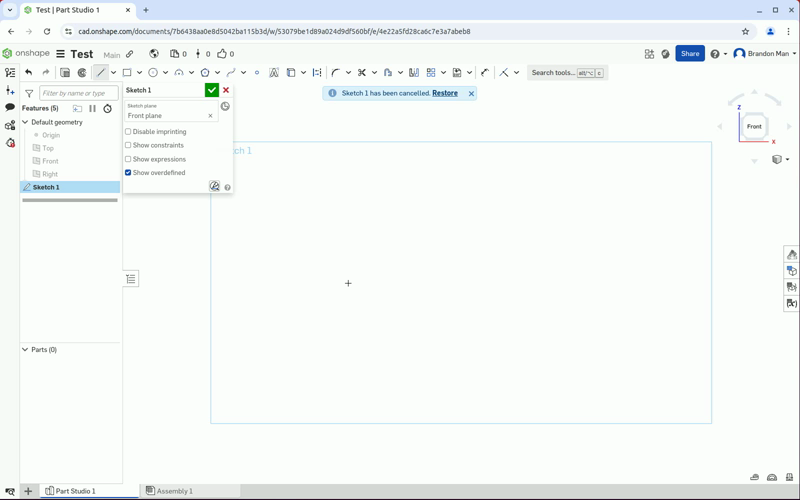
click(348, 282)
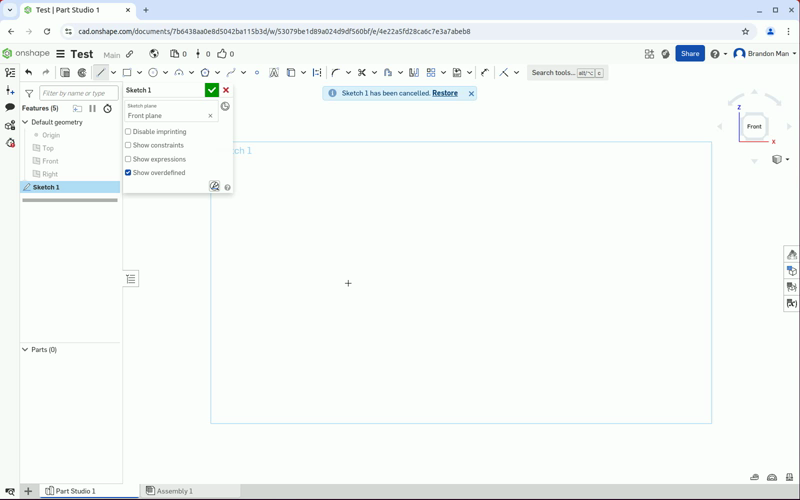
key_up(shift)
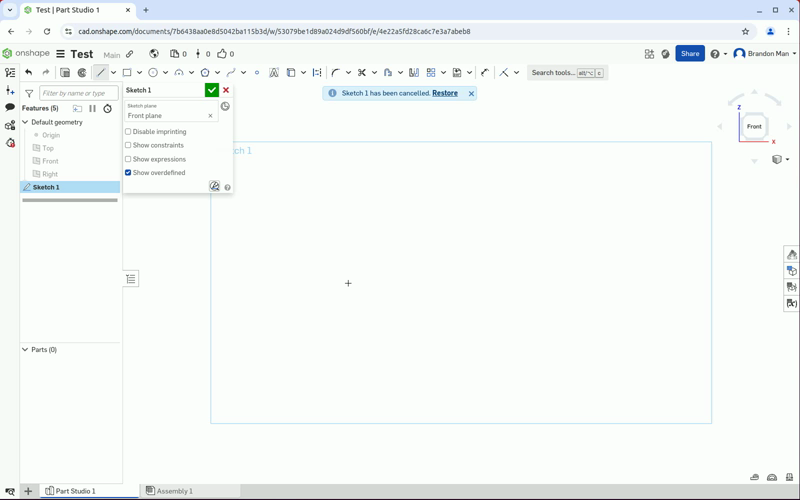
key_down(shift)
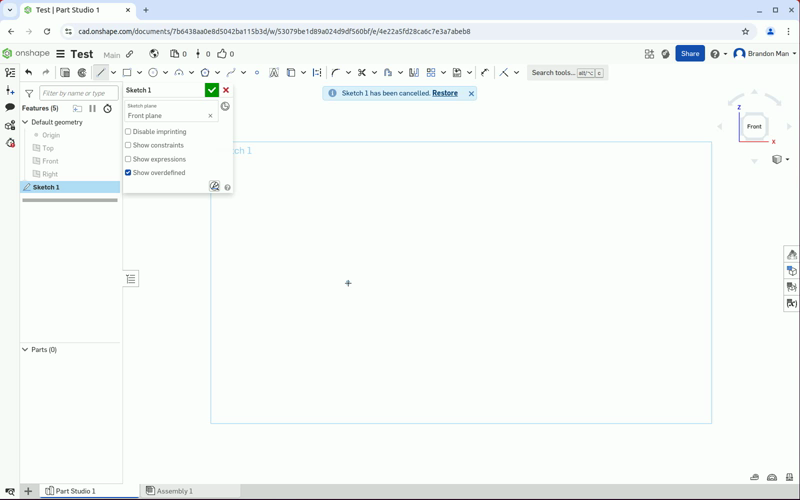
mouse_move(534, 282)
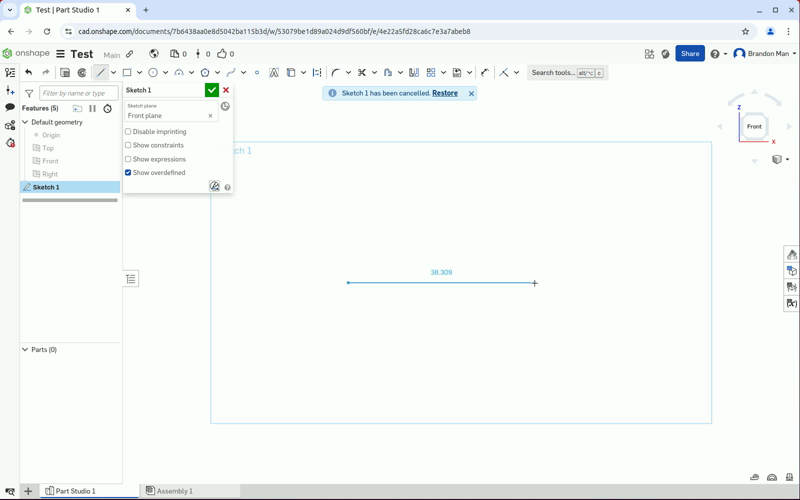
click(534, 282)
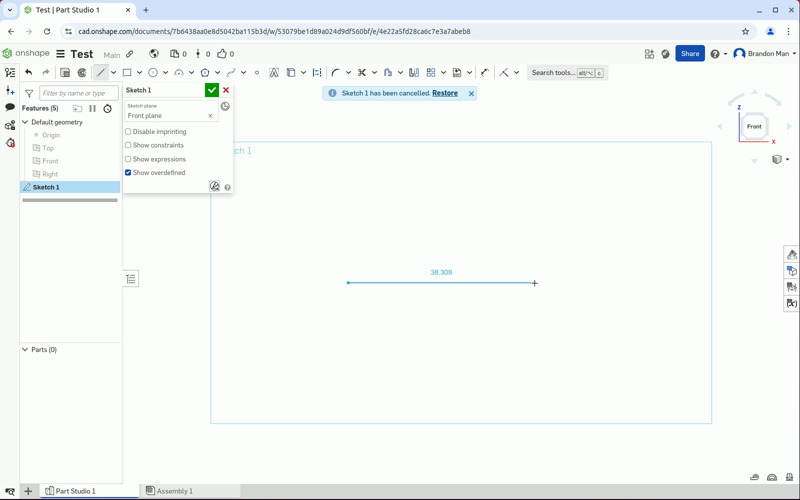
key_up(shift)
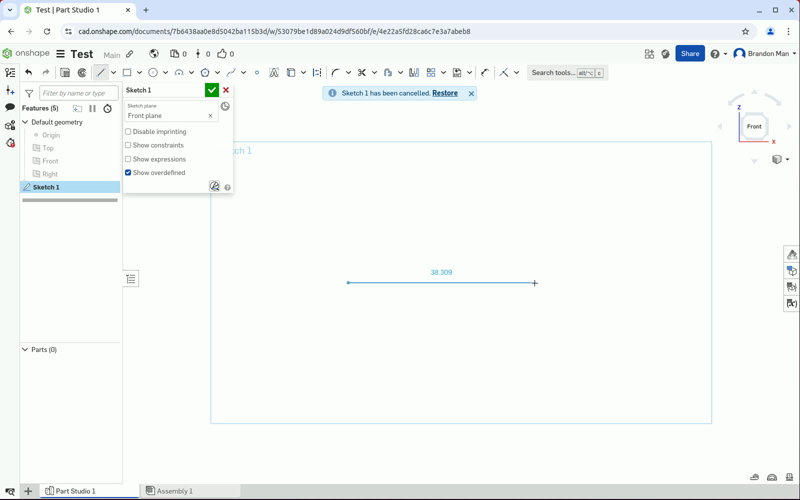
key_down(shift)
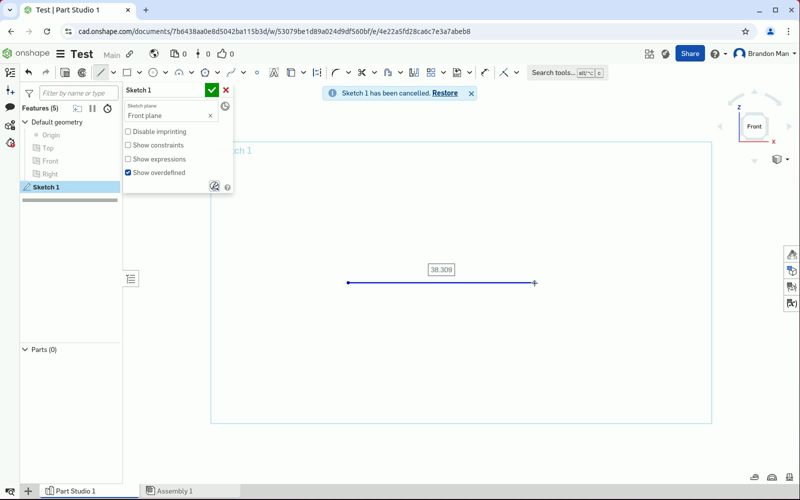
mouse_move(534, 172)
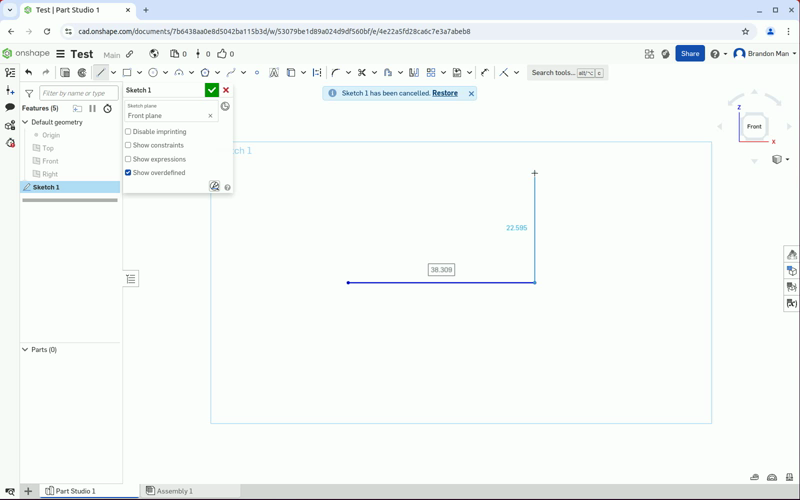
click(534, 172)
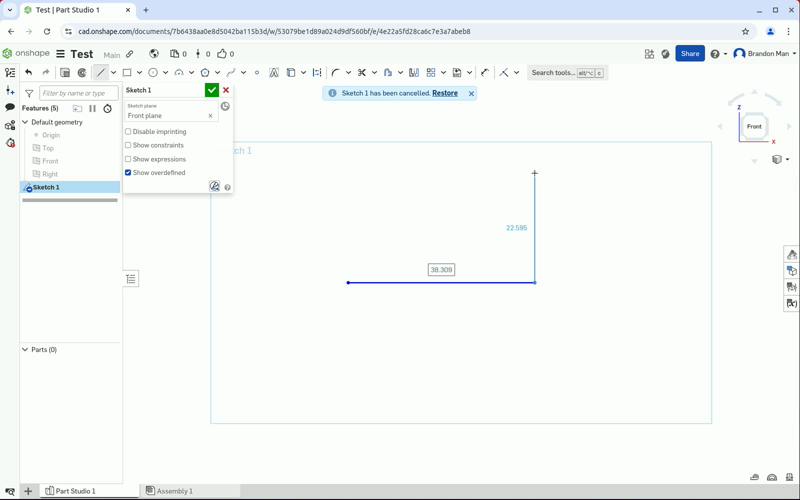
key_up(shift)
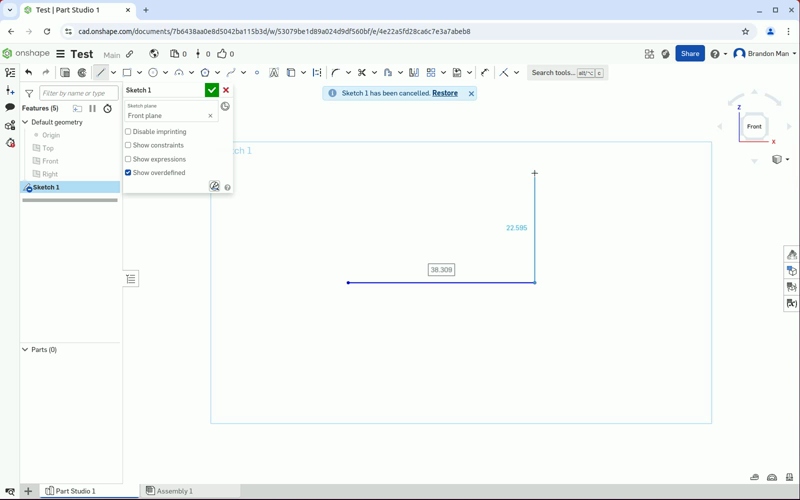
key_down(shift)
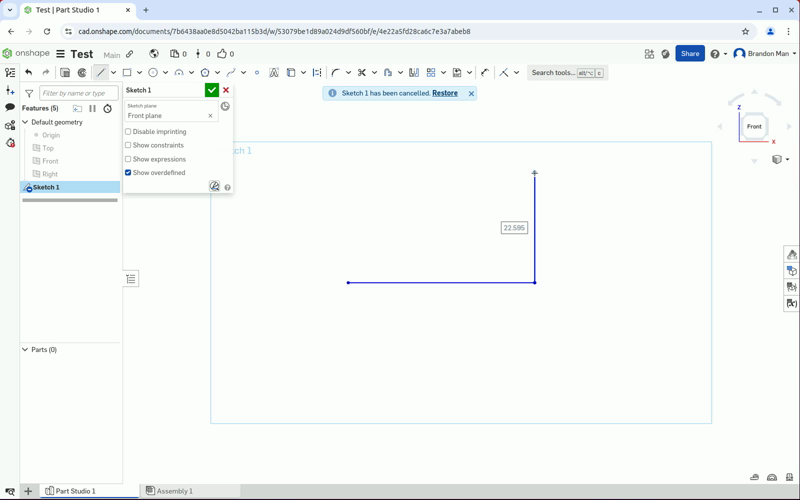
mouse_move(348, 172)
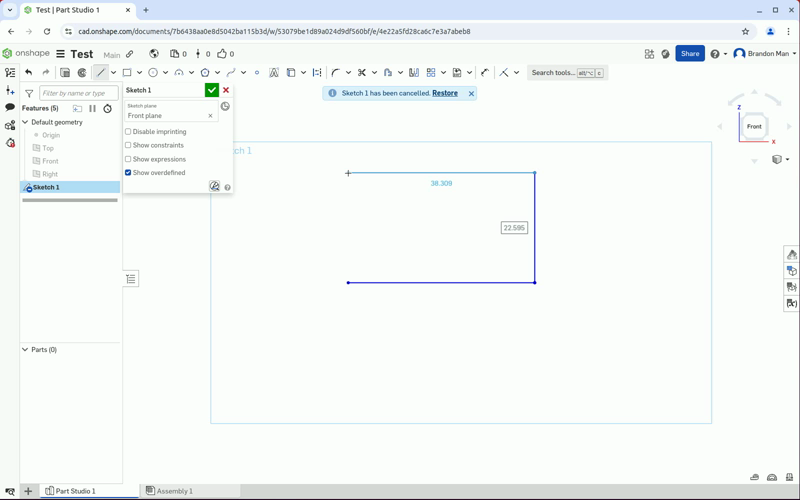
click(348, 172)
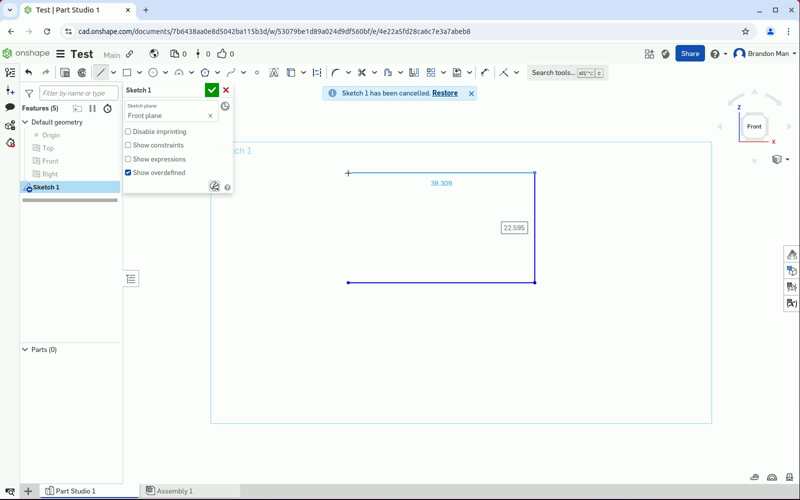
key_up(shift)
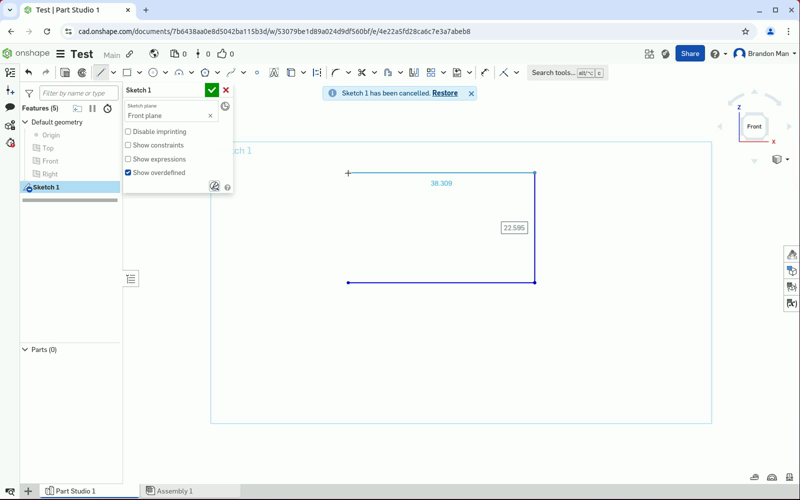
key_down(shift)
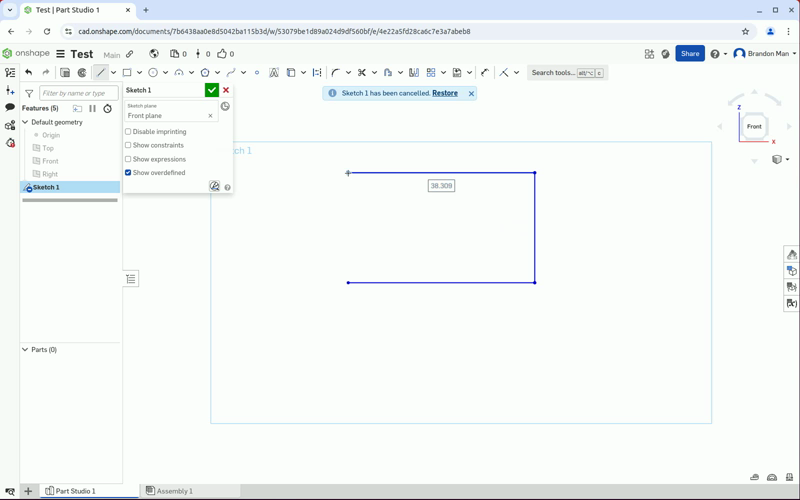
mouse_move(348, 282)
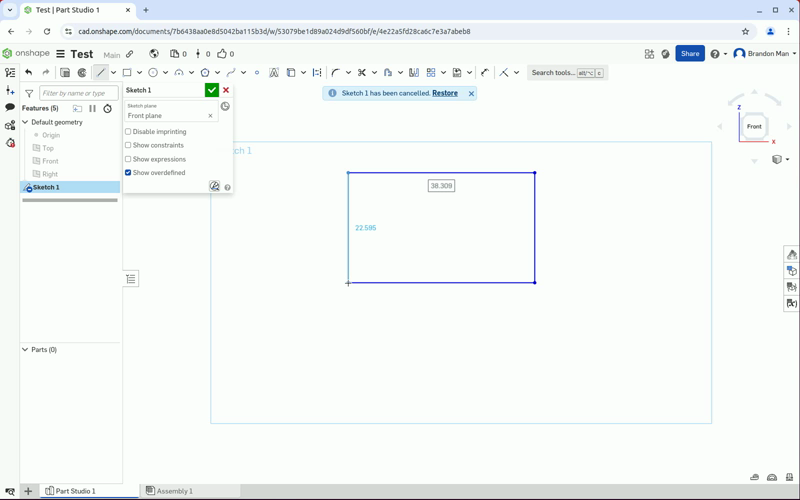
key_up(shift)
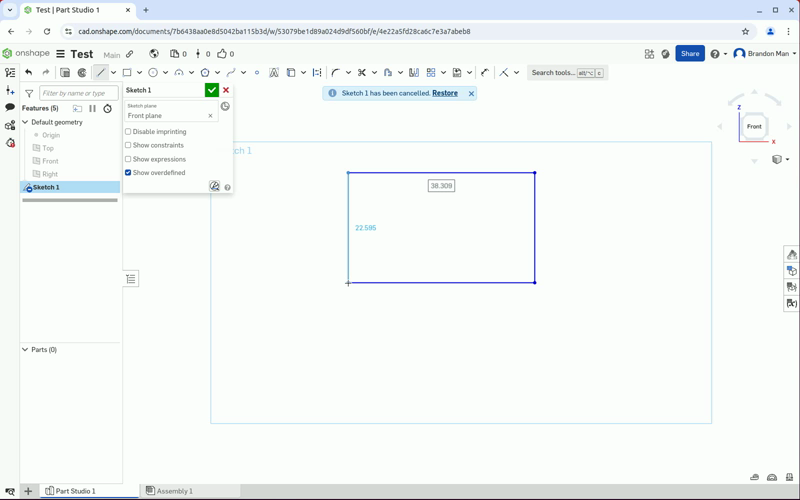
click(348, 282)
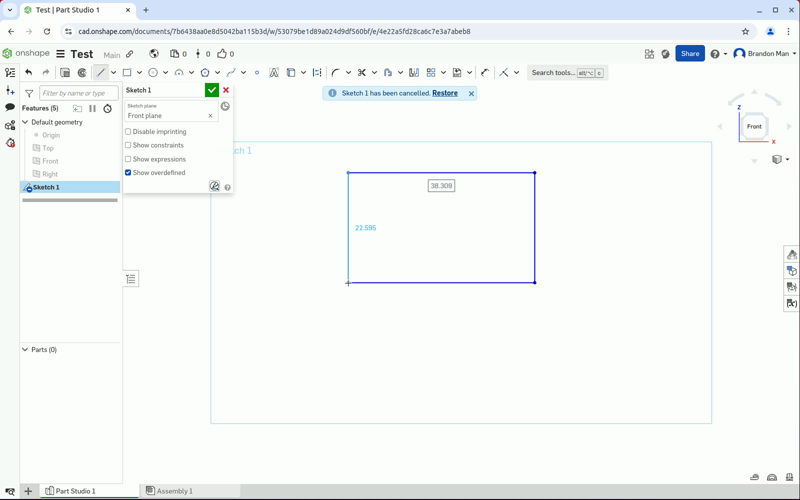
key(esc)
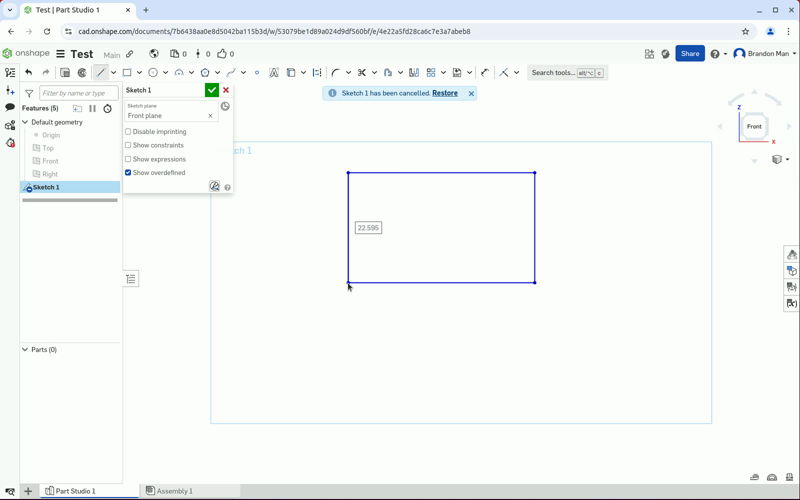
mouse_move(405, 240)
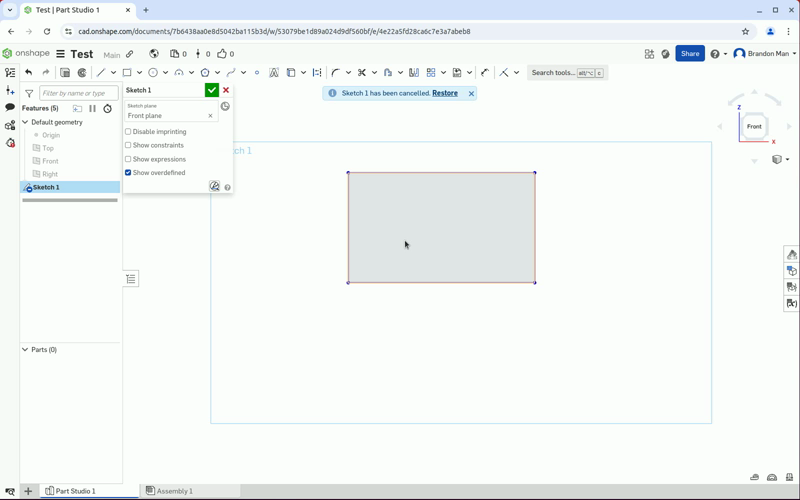
click(405, 240)
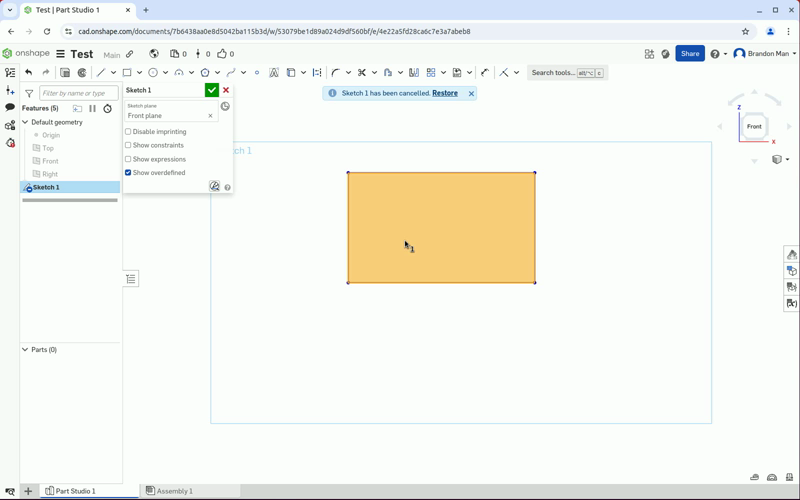
mouse_move(73, 352)
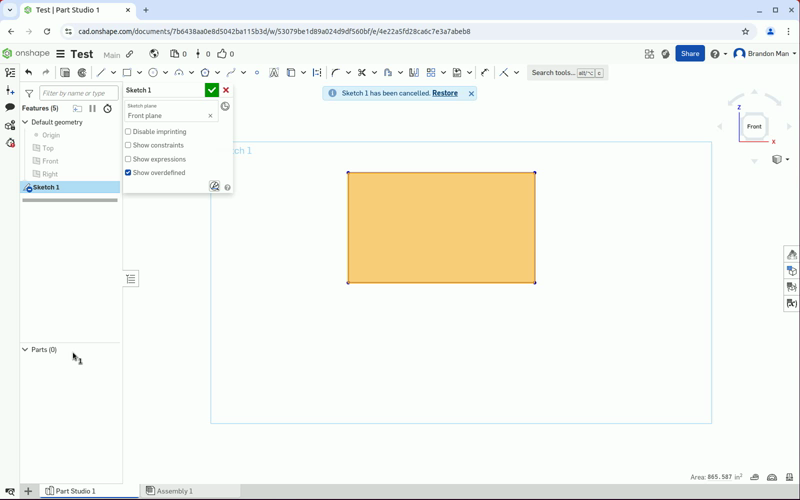
key(shift+y)
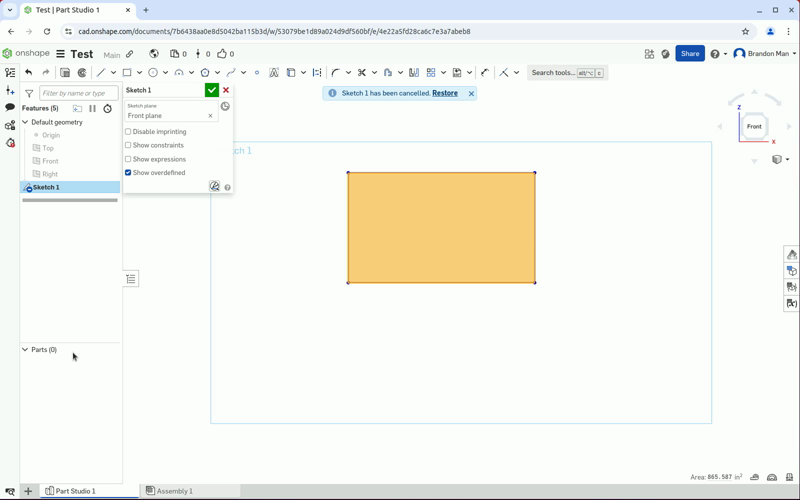
key(shift+e)
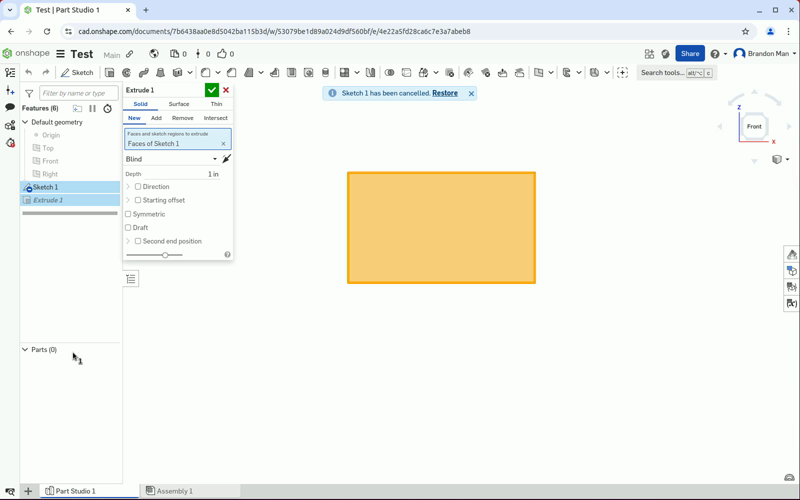
mouse_move(143, 106)
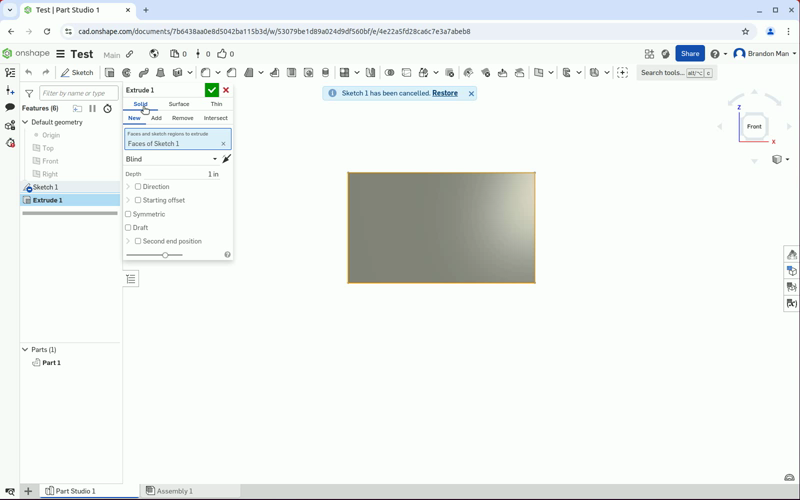
click(143, 106)
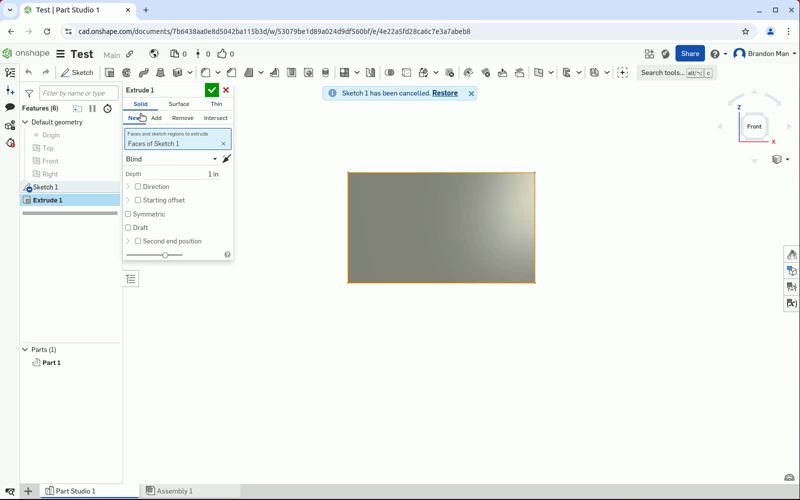
mouse_move(137, 120)
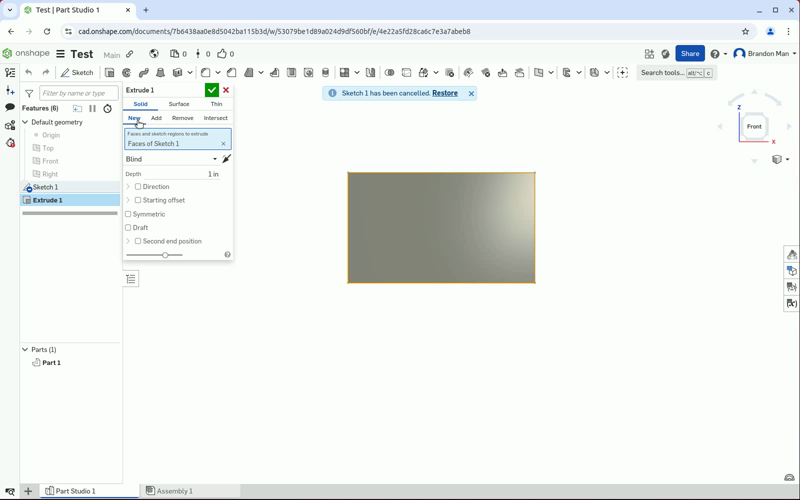
click(137, 120)
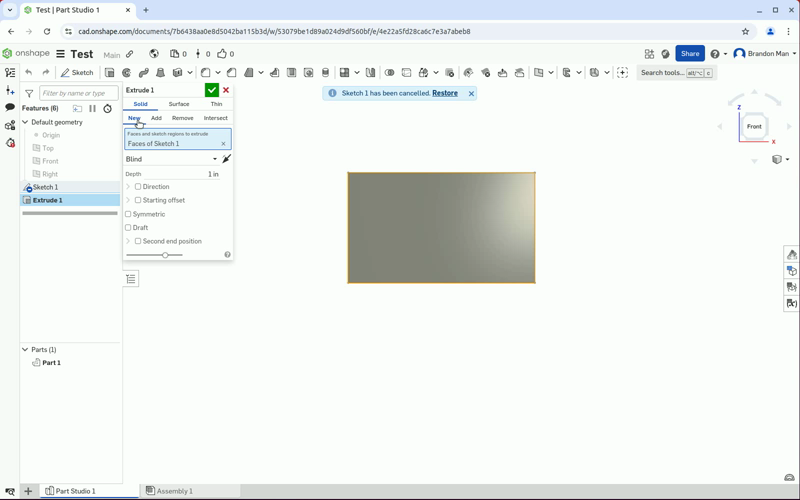
key(tab, 4)
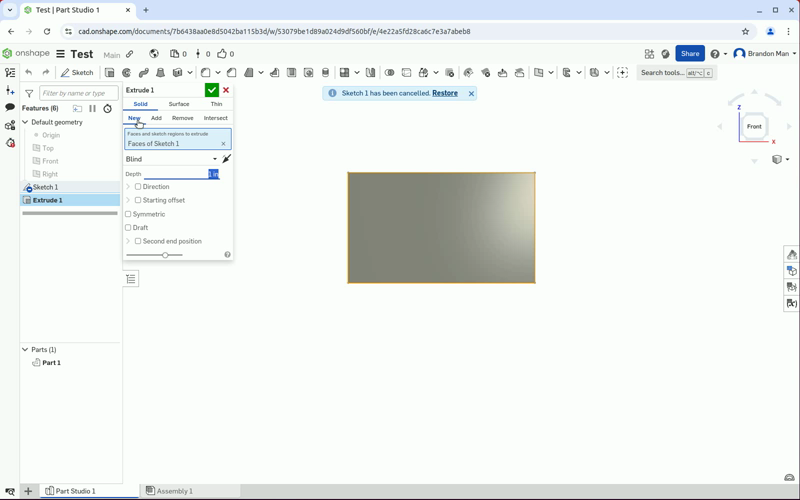
text(1.444)
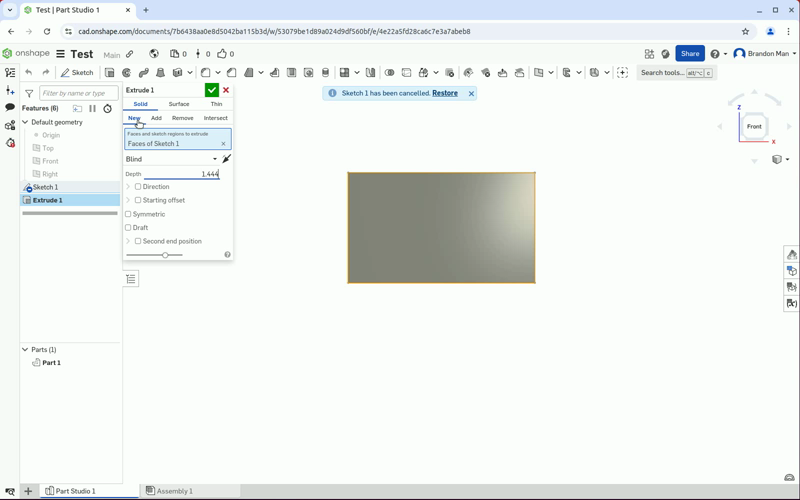
key(enter)
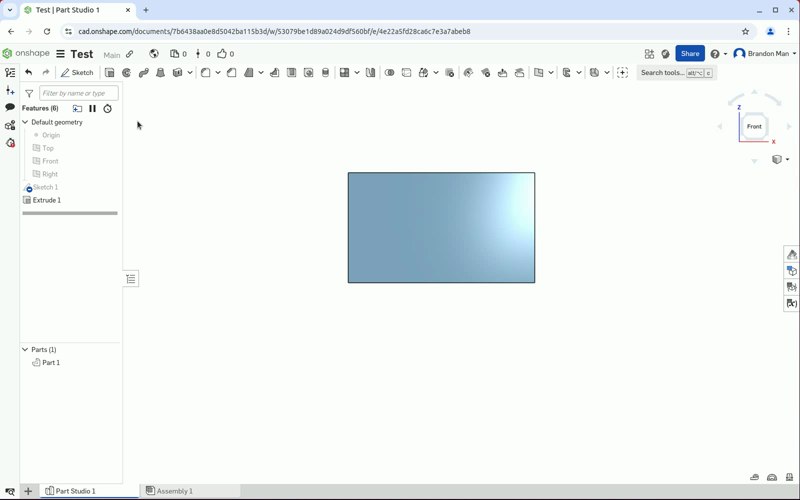
key(shift+h)
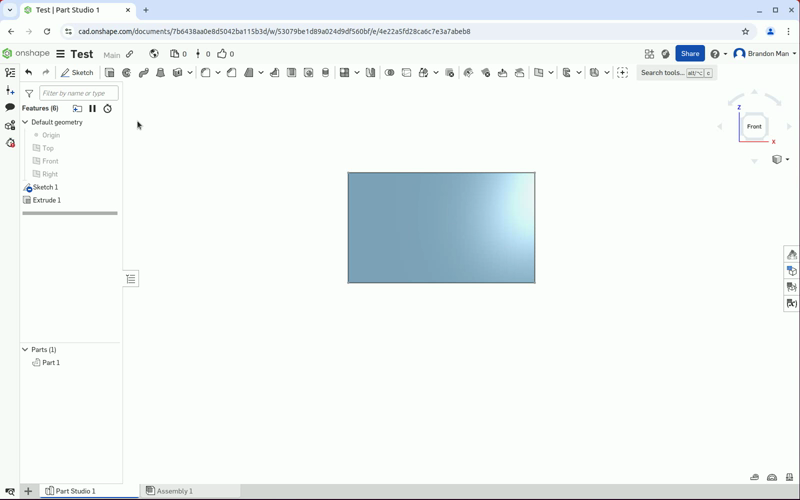
key(shift+h)
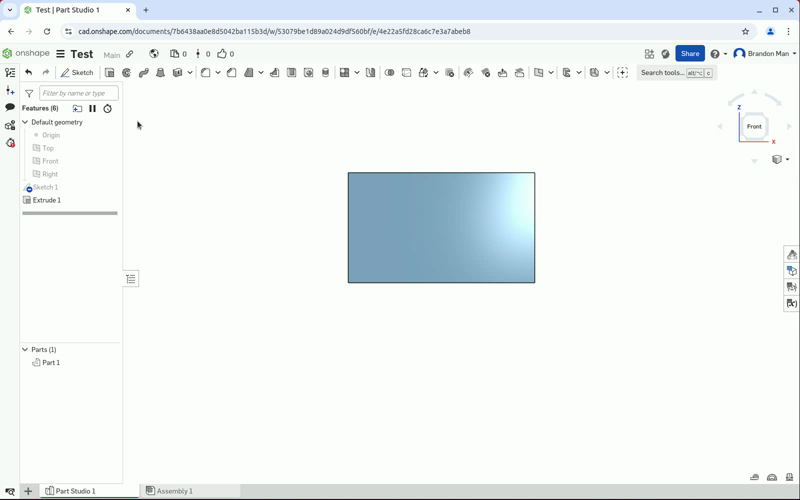
mouse_move(73, 189)
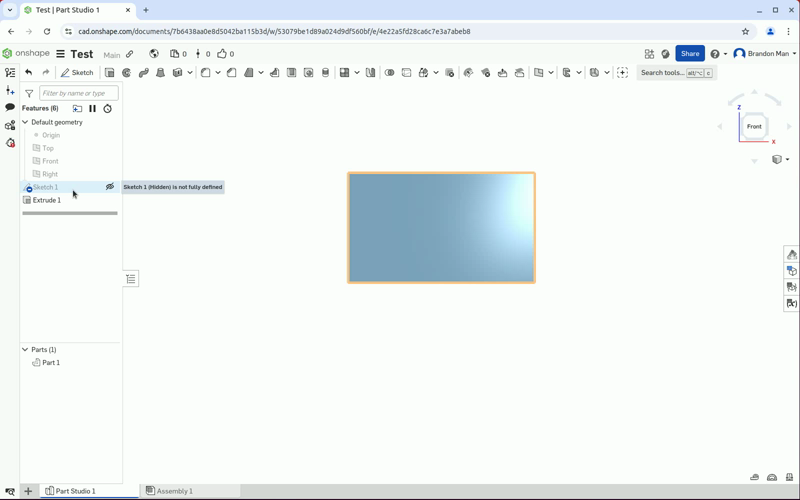
click(73, 189)
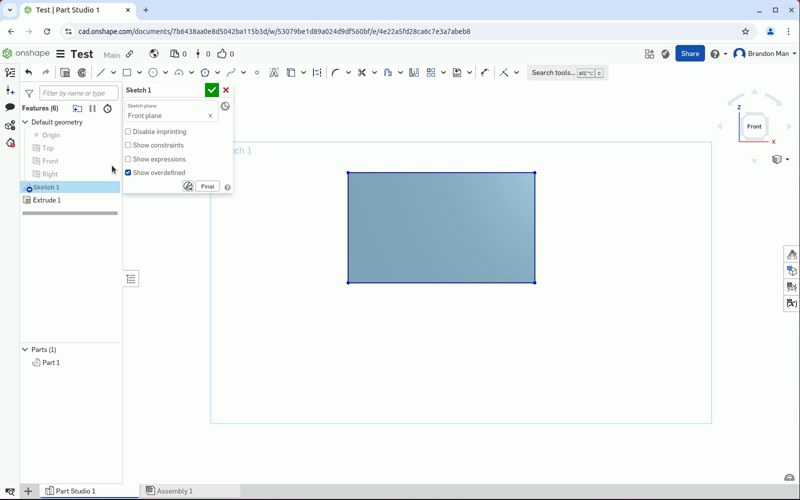
mouse_move(229, 92)
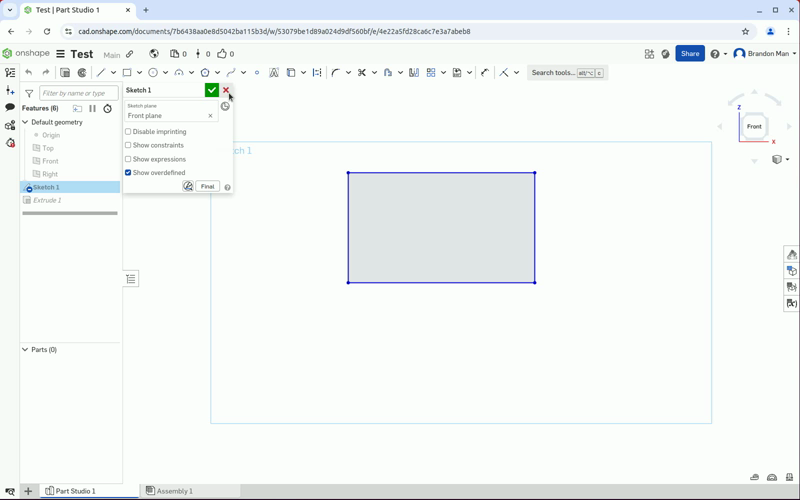
click(229, 92)
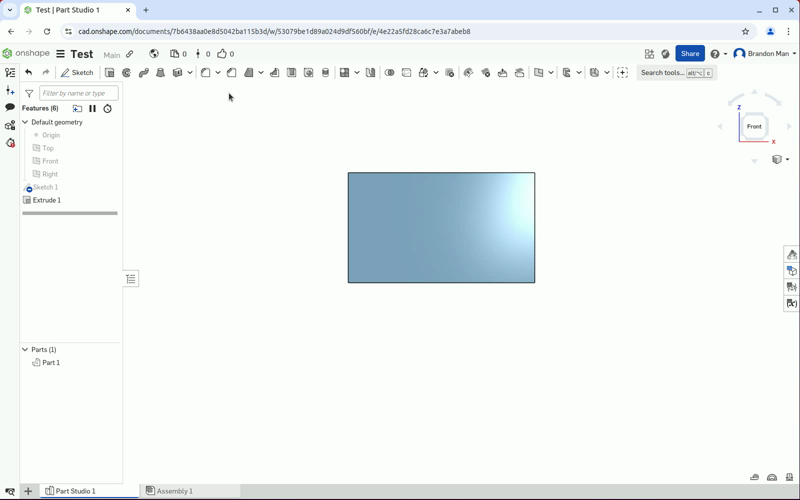
mouse_move(541, 75)
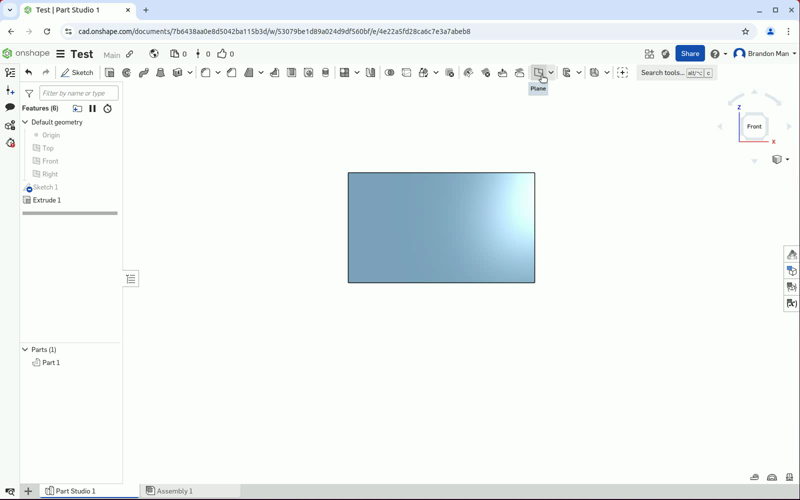
click(541, 75)
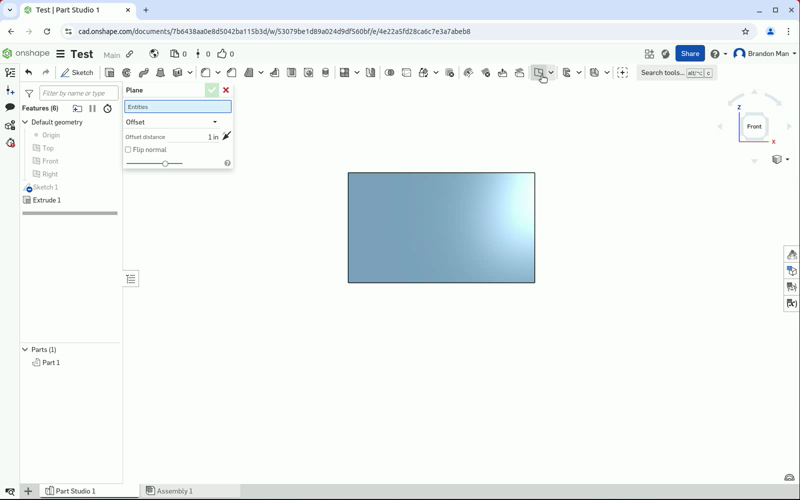
mouse_move(73, 163)
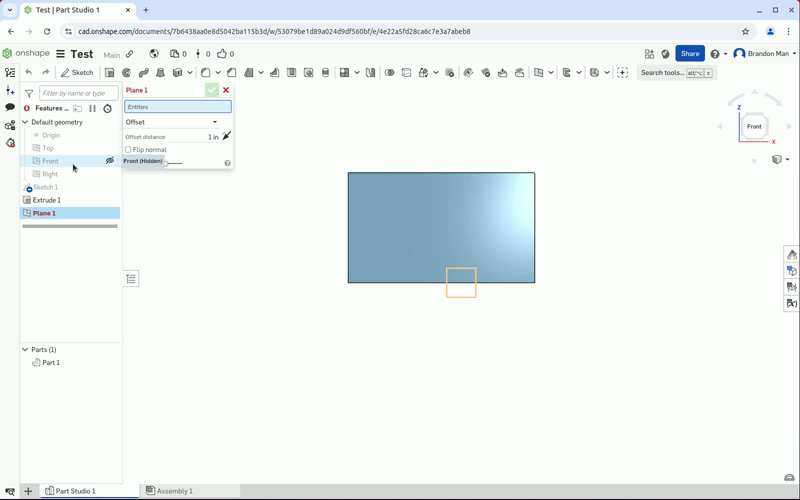
click(73, 163)
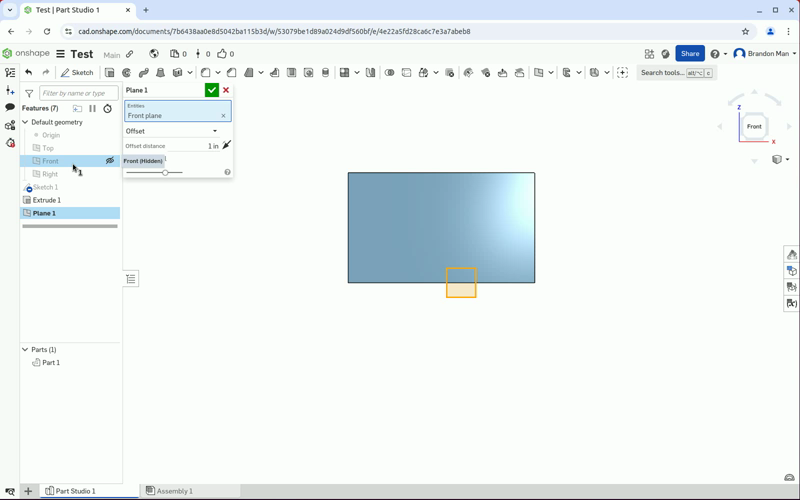
key(tab, 2)
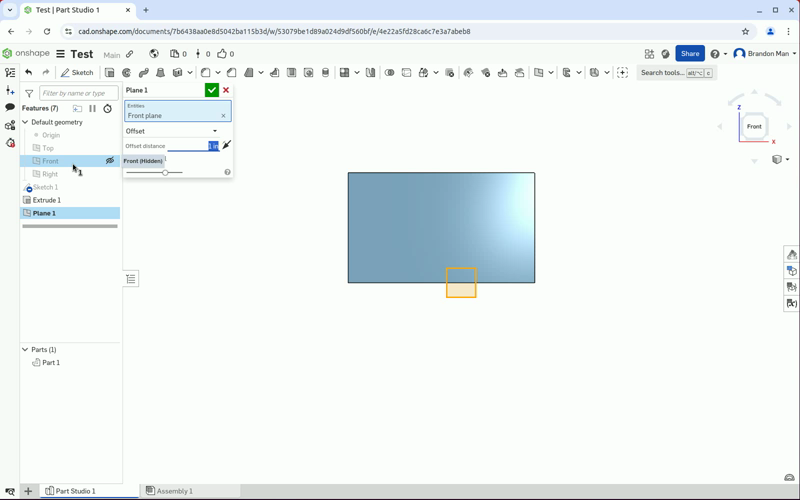
text(1.448)
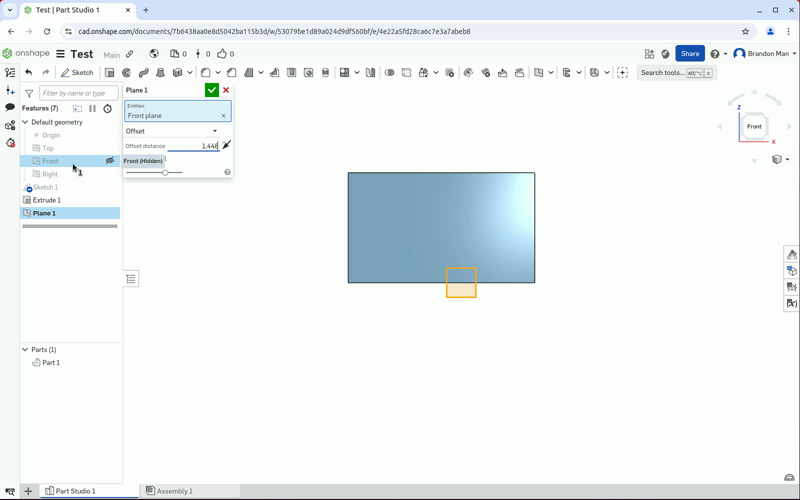
key(enter, 2)
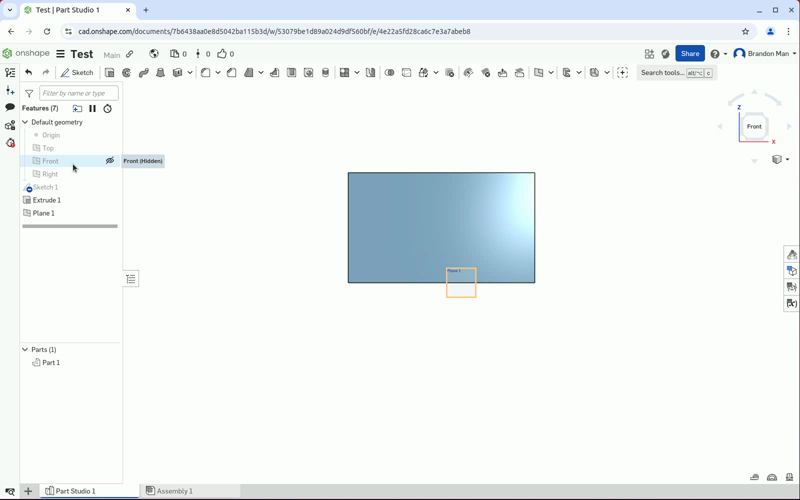
key(shift+s)
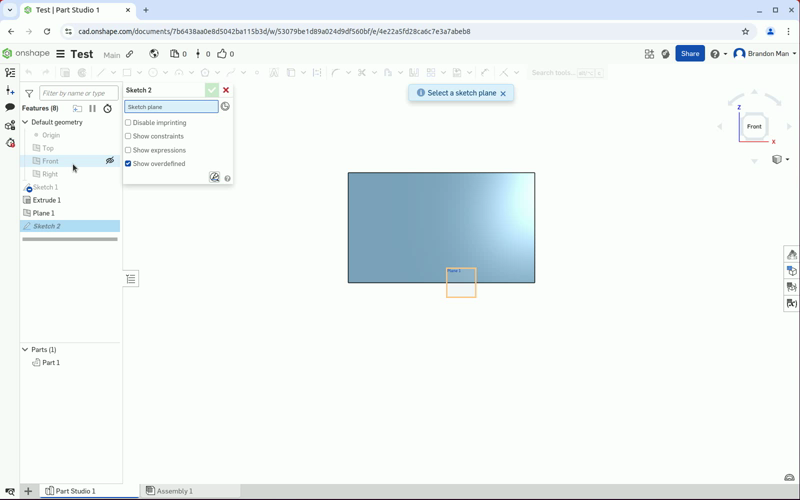
mouse_move(73, 215)
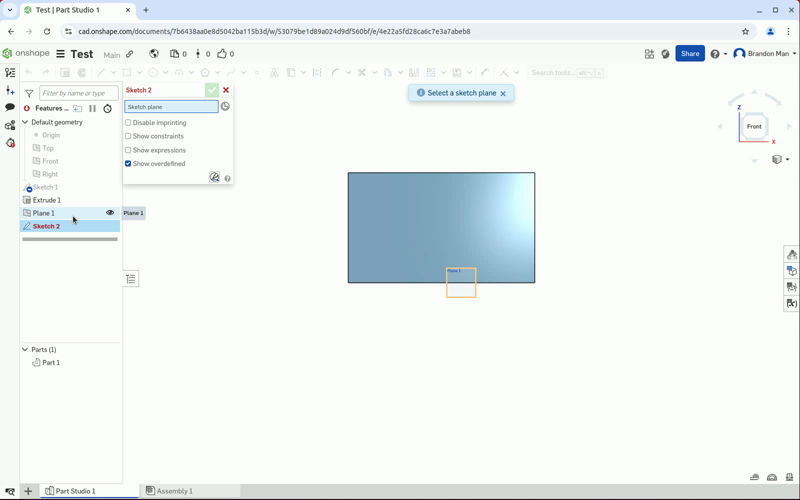
click(73, 215)
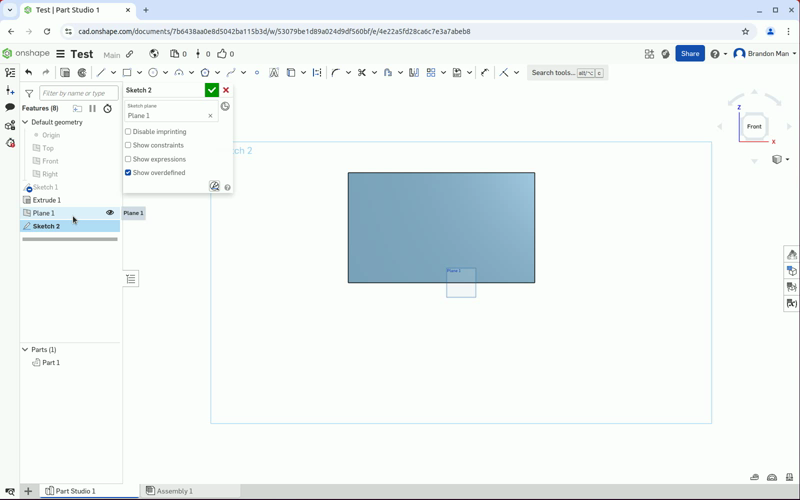
mouse_move(73, 352)
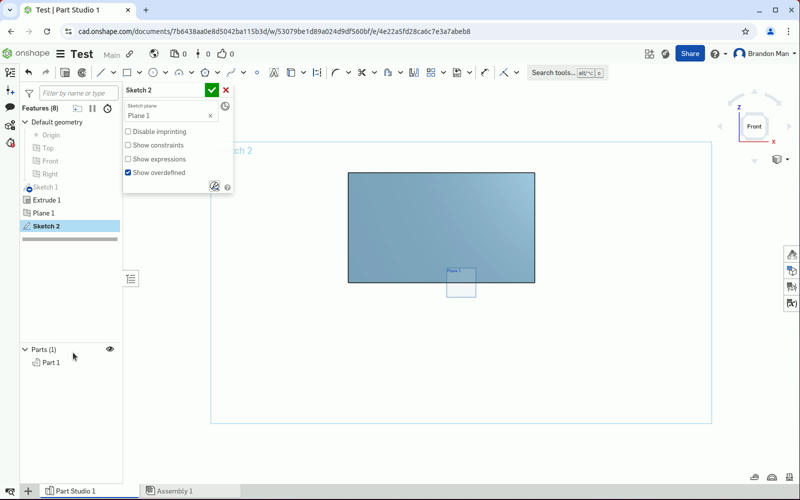
key(y)
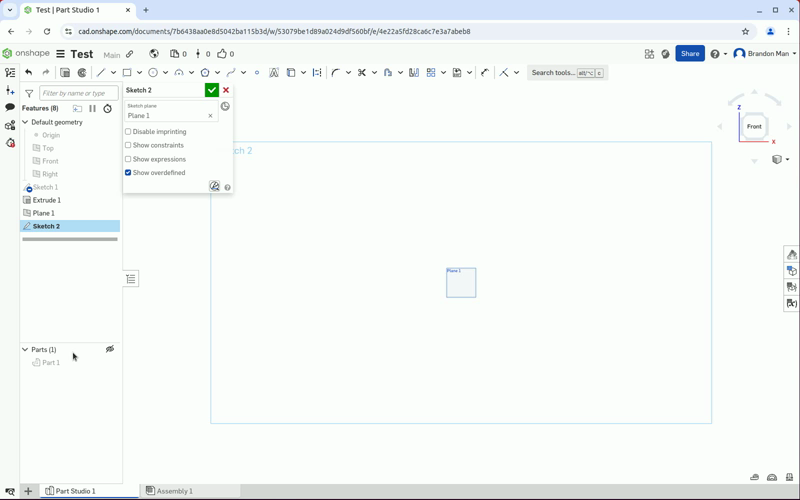
key(l)
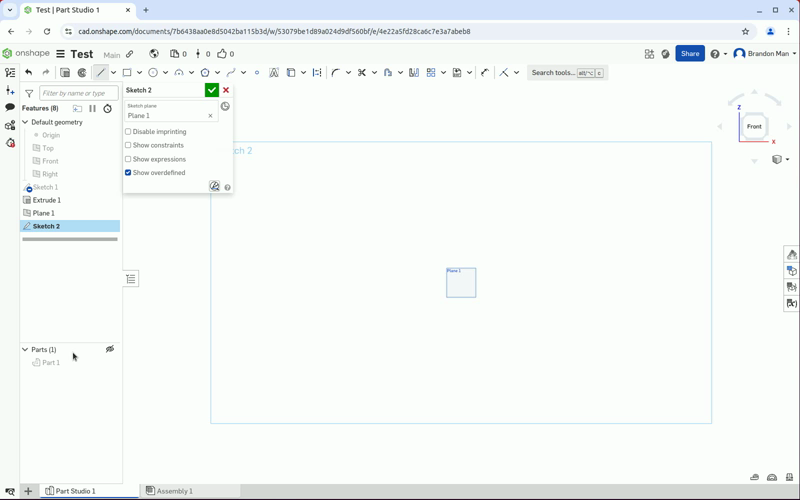
key_down(shift)
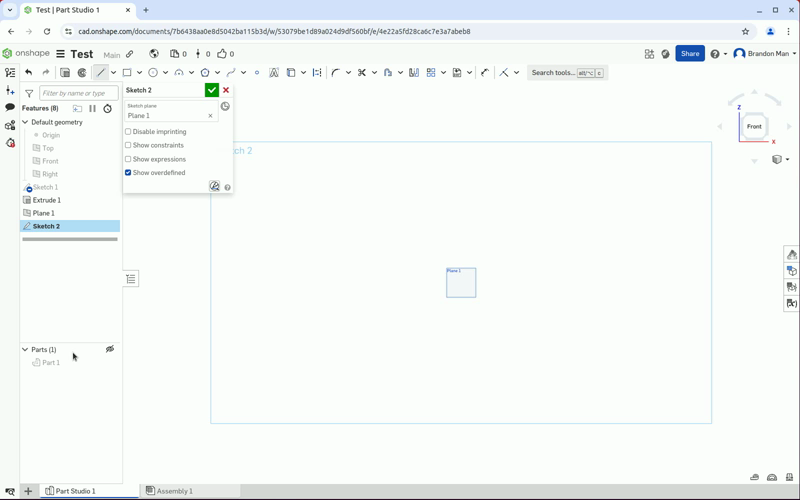
mouse_move(348, 282)
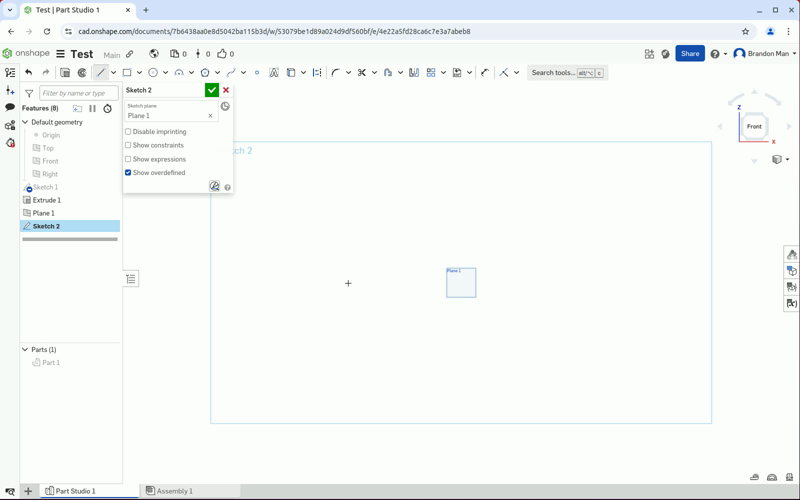
click(348, 282)
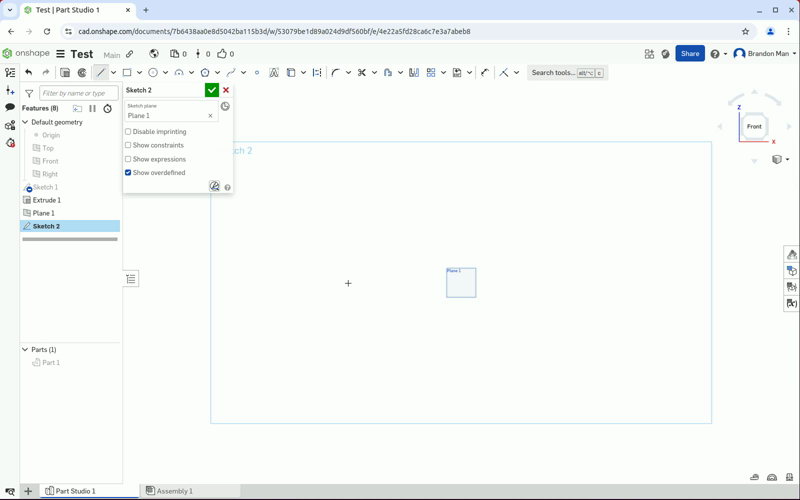
key_up(shift)
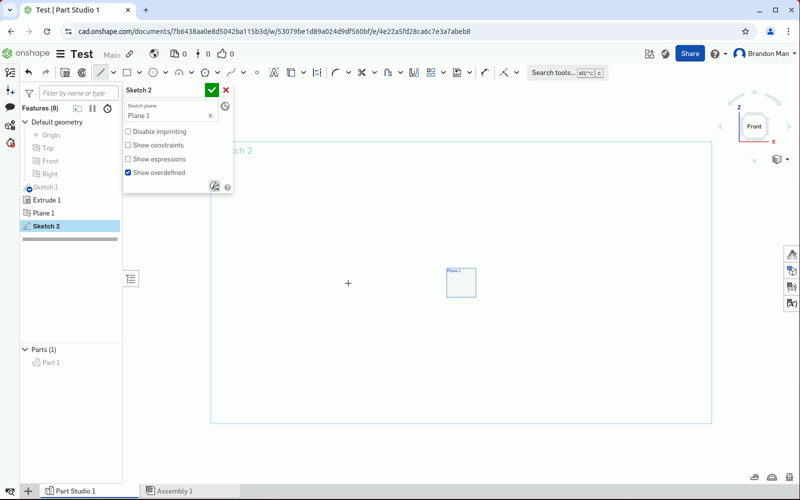
key_down(shift)
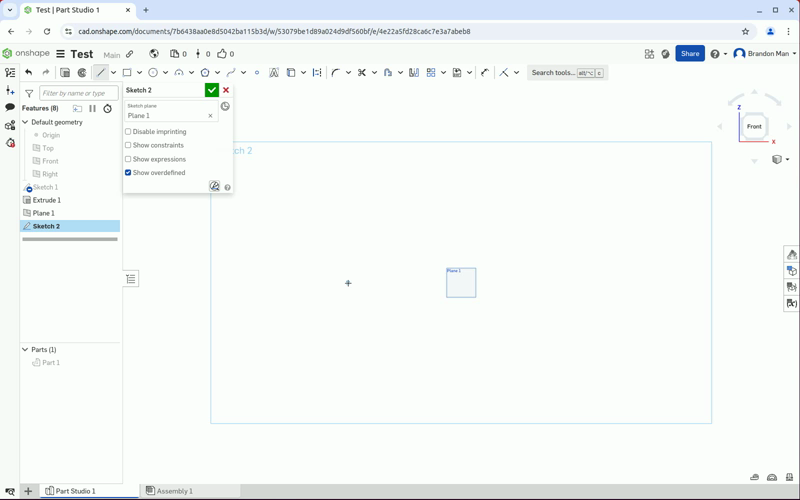
mouse_move(534, 282)
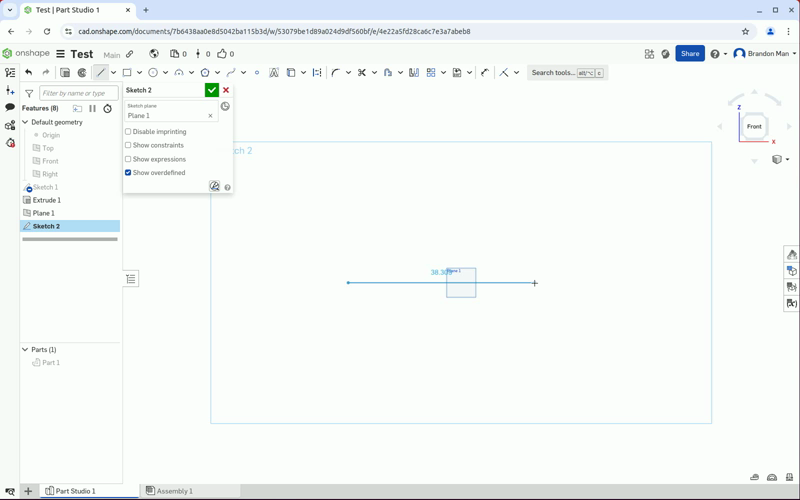
click(534, 282)
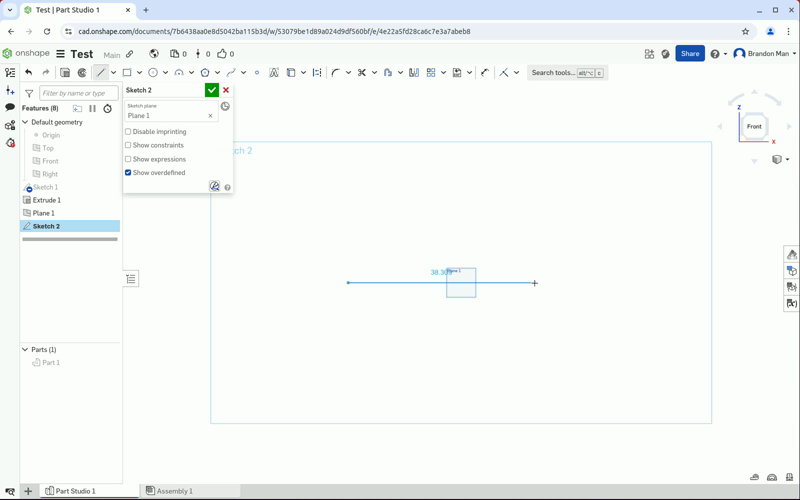
key_up(shift)
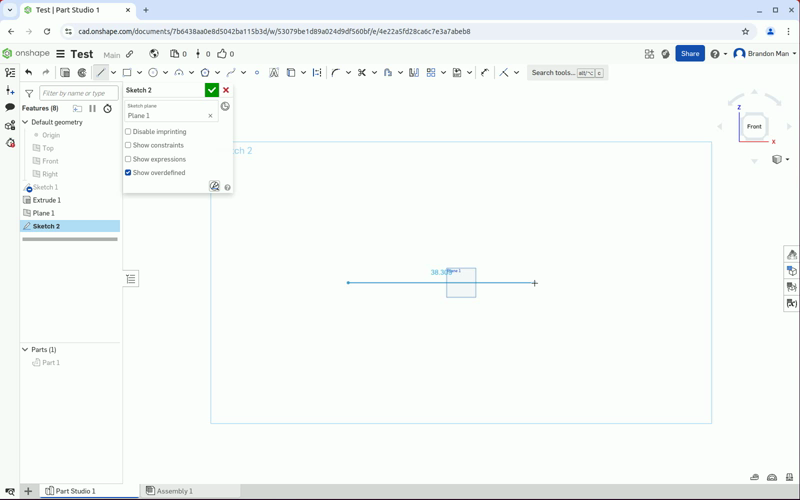
key_down(shift)
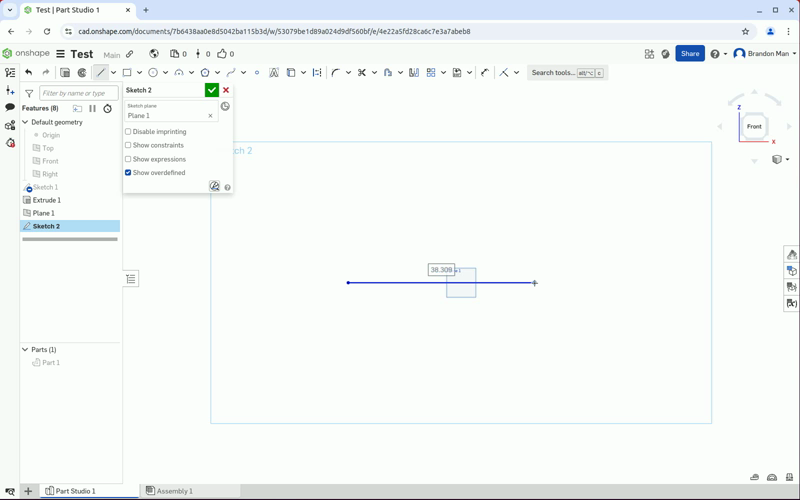
mouse_move(564, 282)
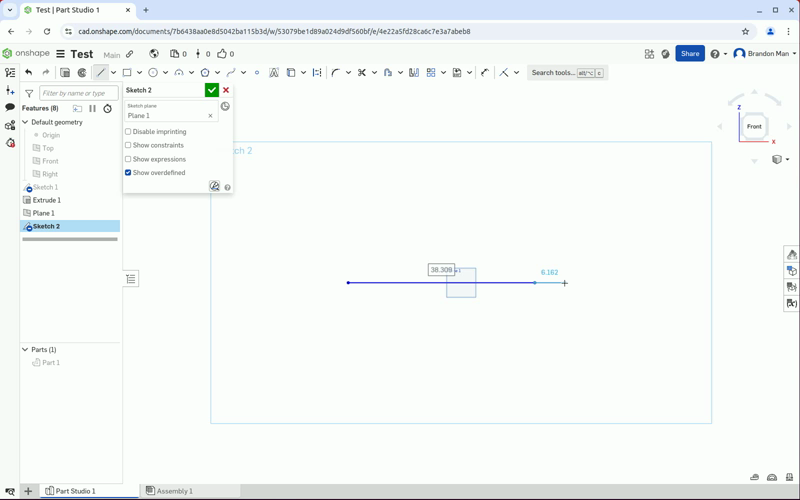
mouse_move(534, 251)
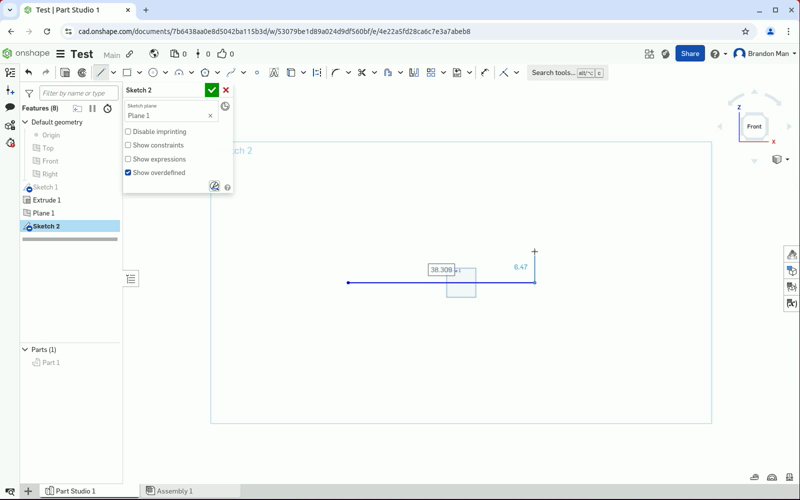
click(534, 251)
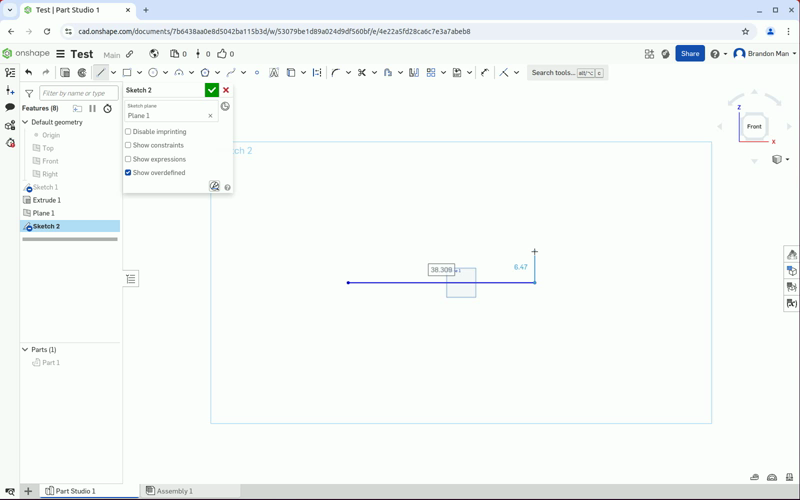
key_up(shift)
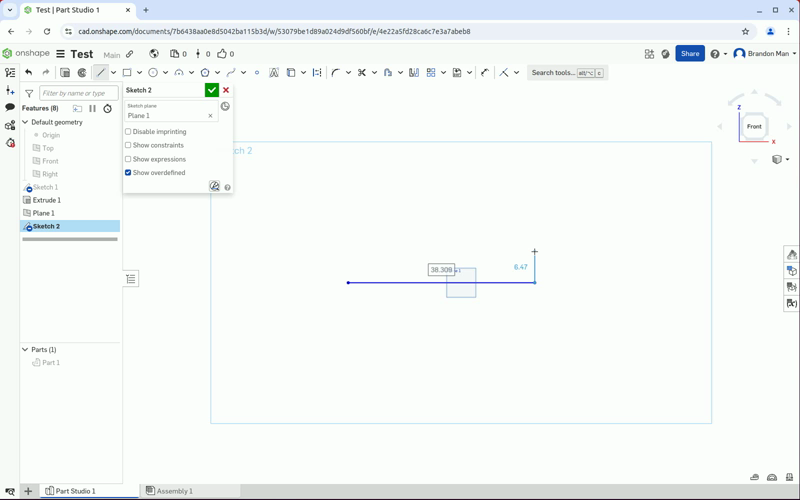
key_down(shift)
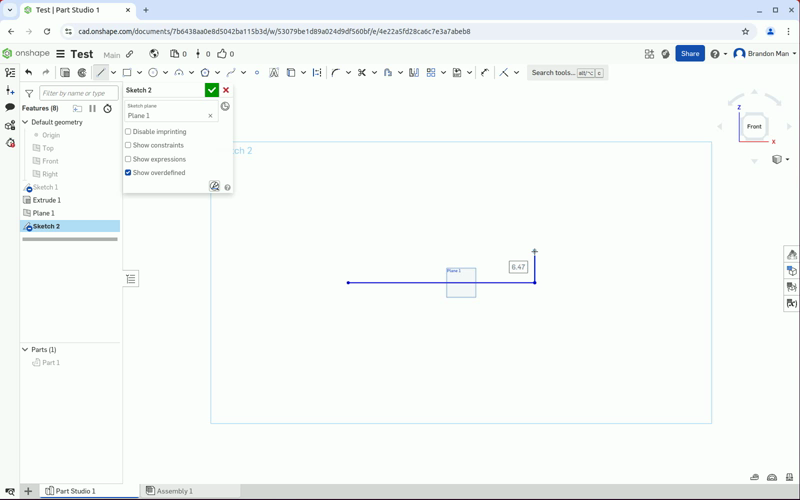
mouse_move(348, 251)
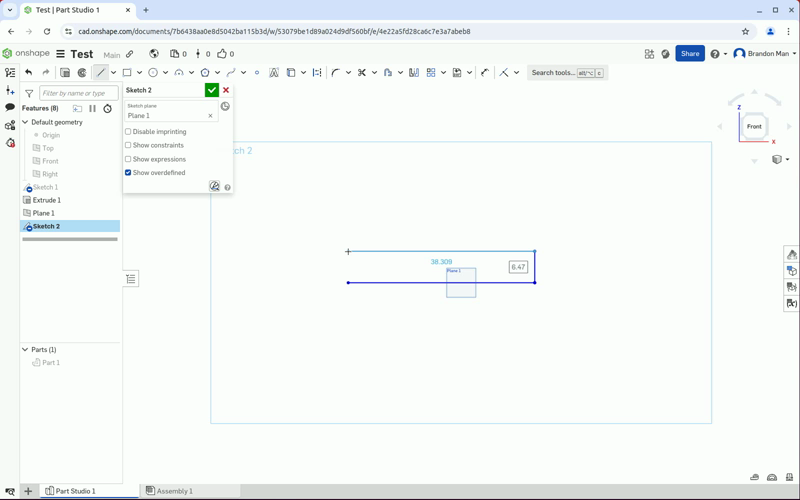
click(348, 251)
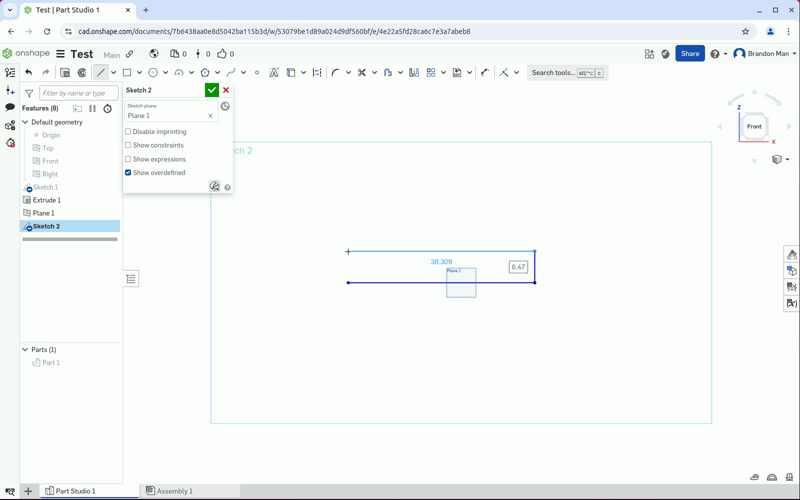
key_up(shift)
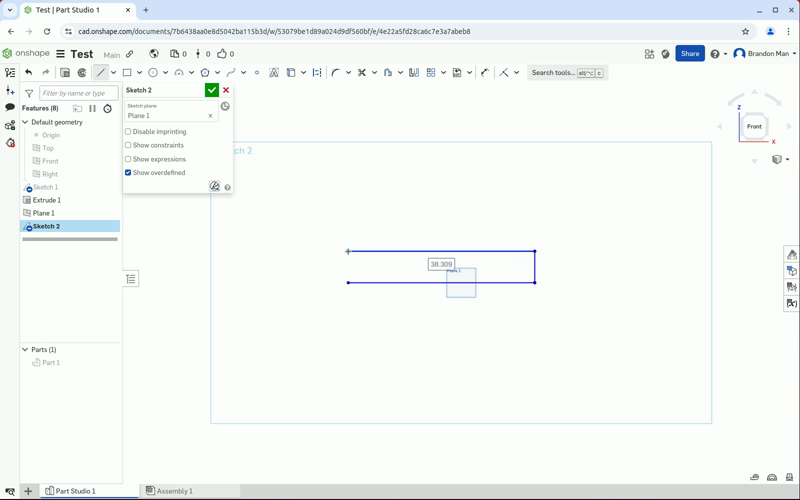
mouse_move(378, 251)
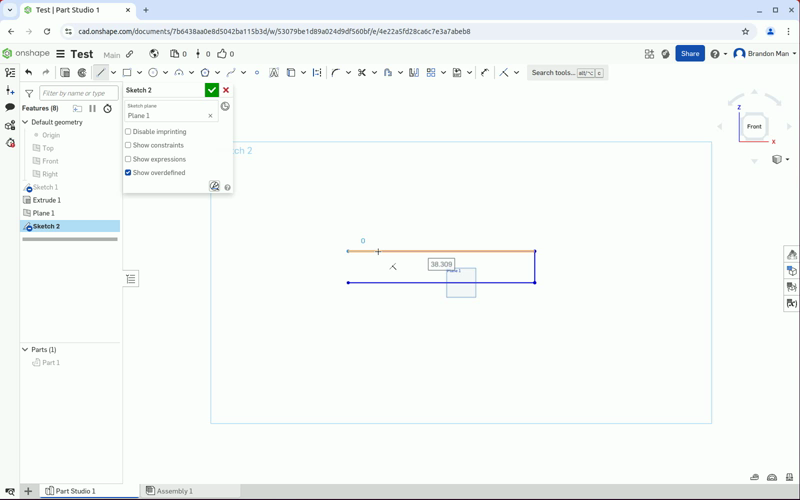
key_down(shift)
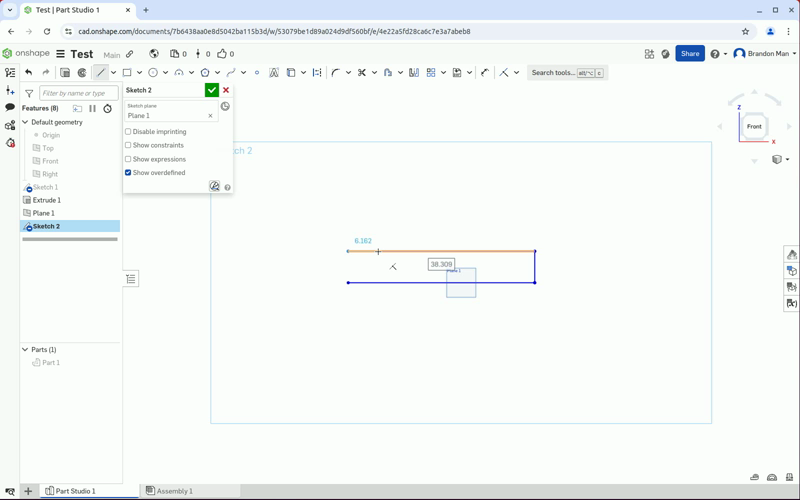
mouse_move(348, 282)
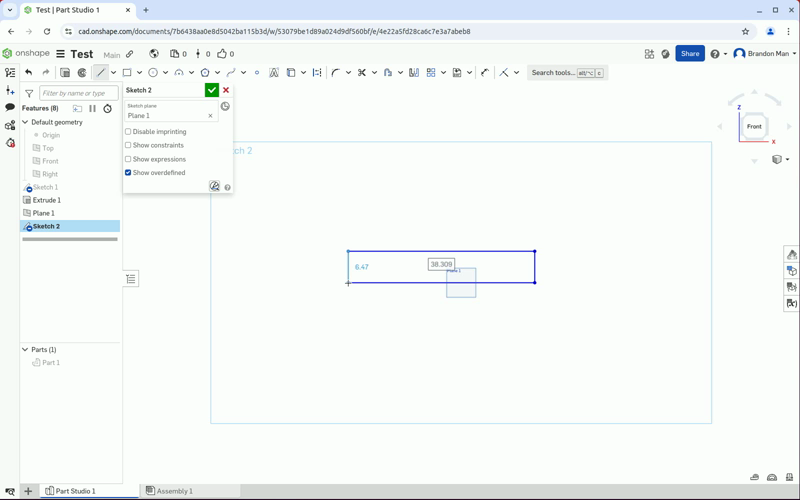
key_up(shift)
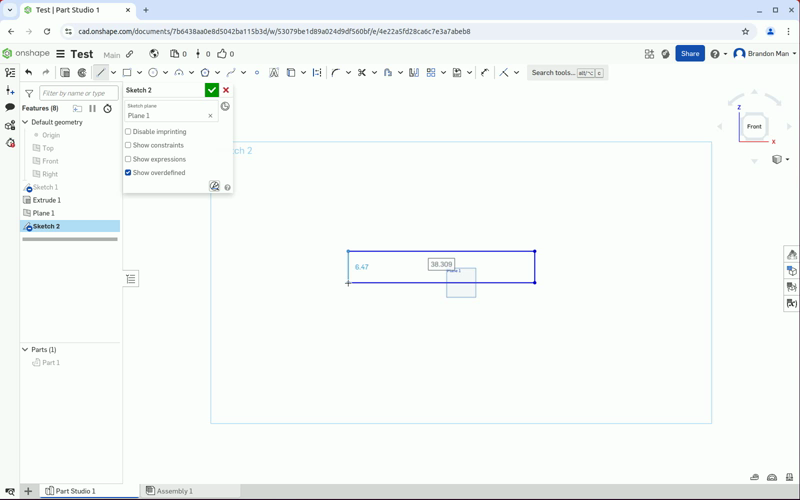
click(348, 282)
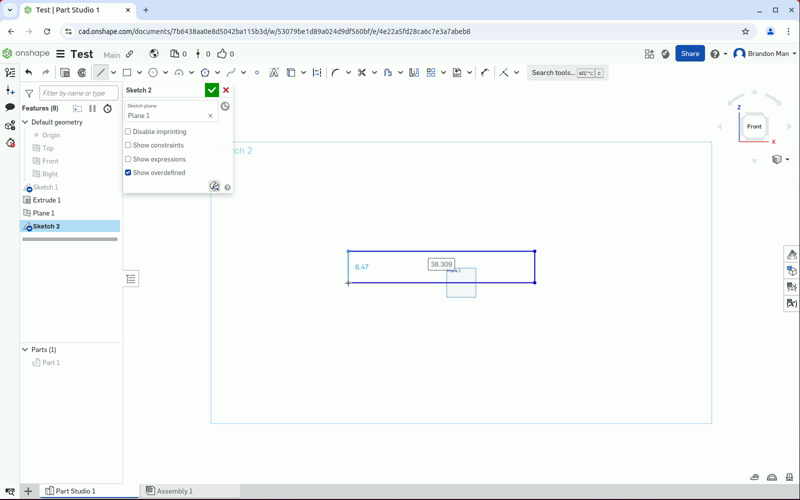
key(esc)
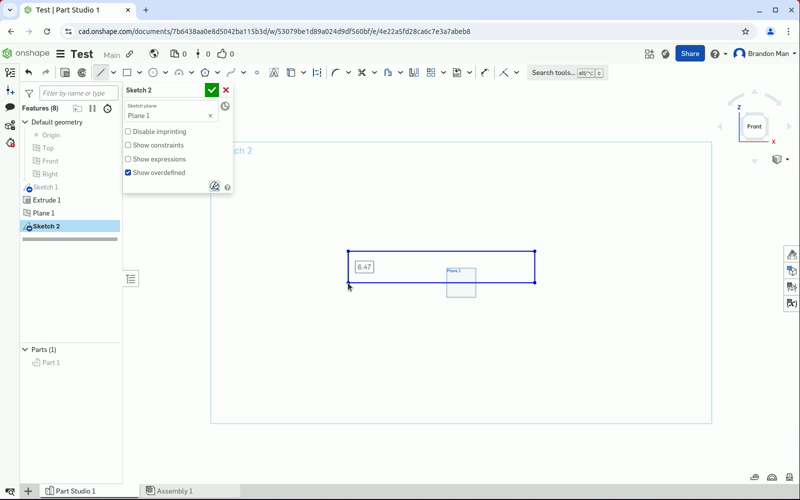
mouse_move(352, 257)
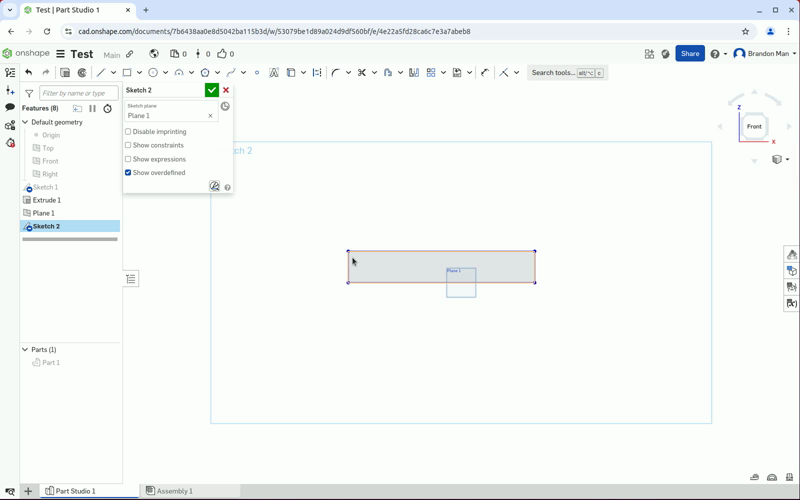
click(352, 257)
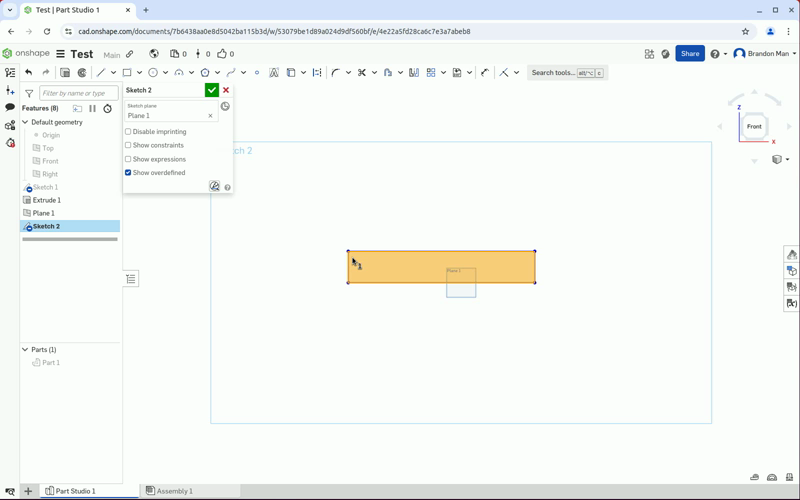
mouse_move(73, 352)
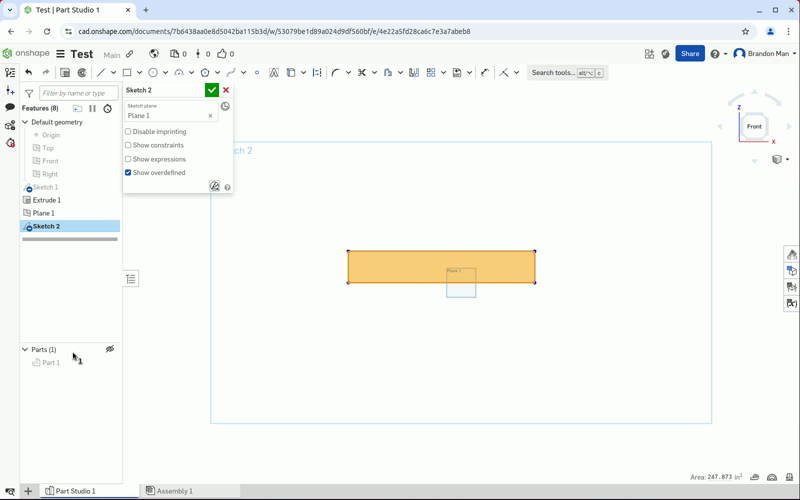
key(shift+y)
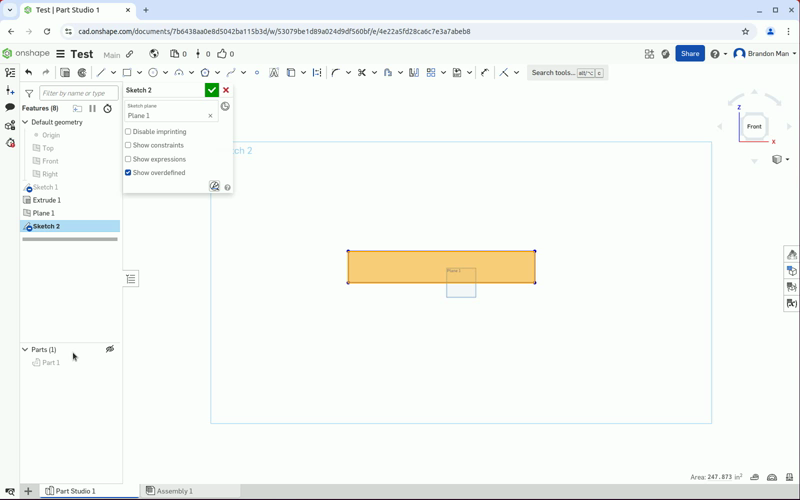
key(shift+e)
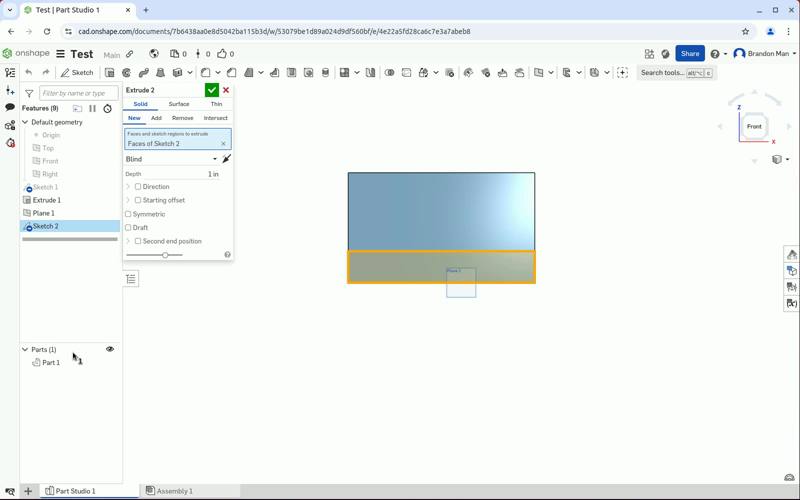
mouse_move(143, 106)
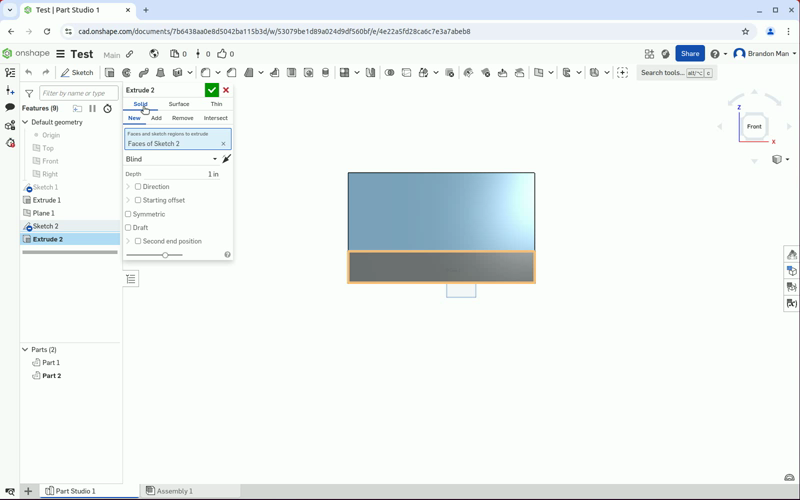
click(143, 106)
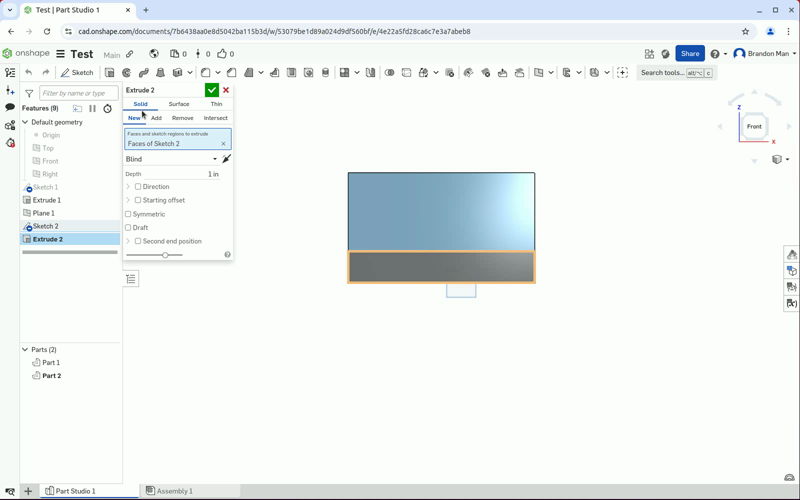
mouse_move(137, 120)
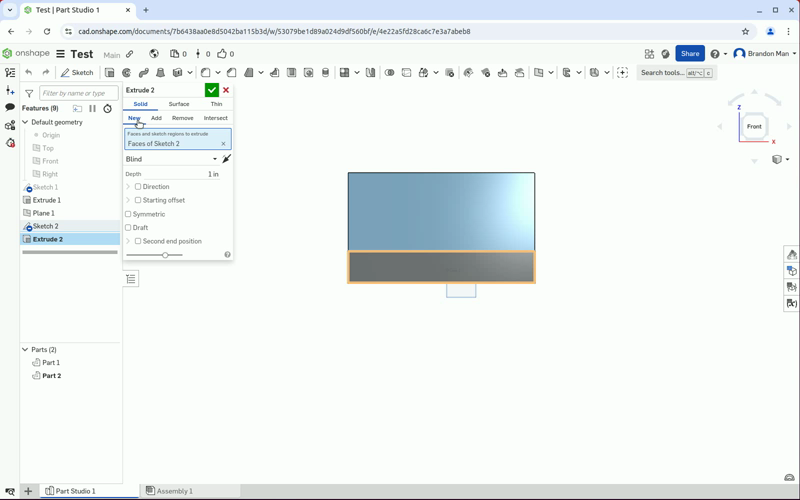
click(137, 120)
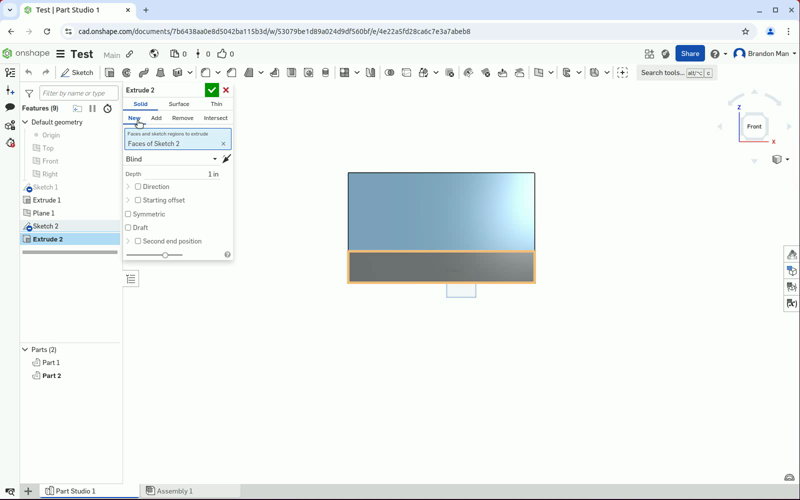
key(tab, 4)
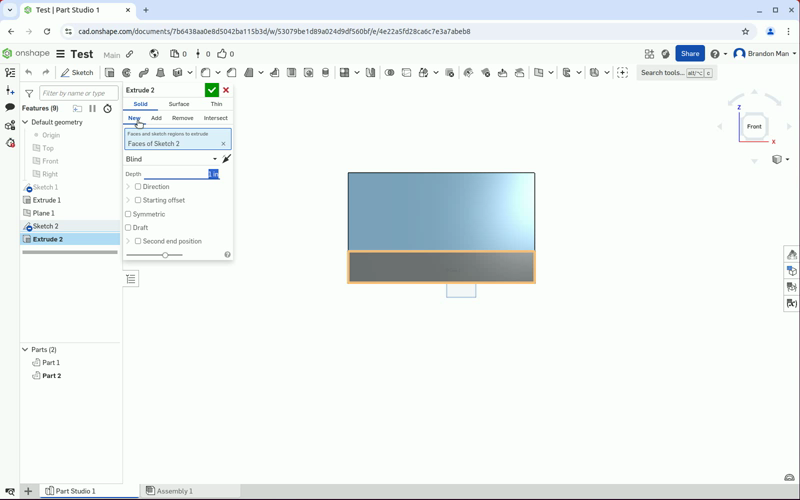
text(8.666)
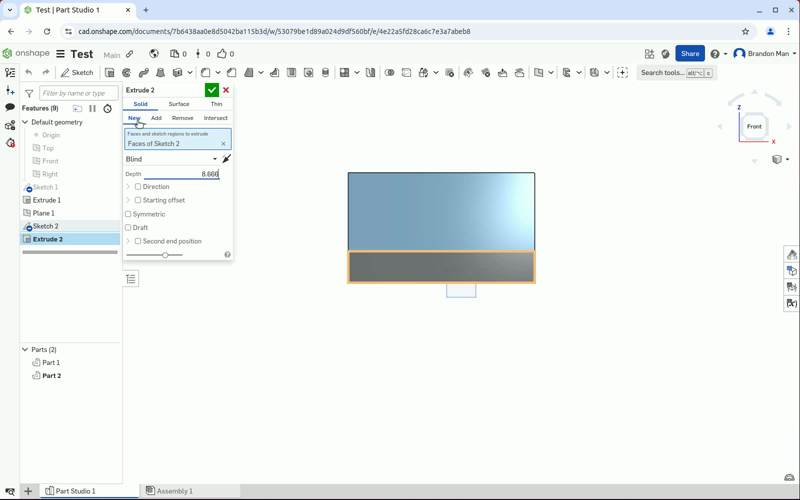
key(enter)
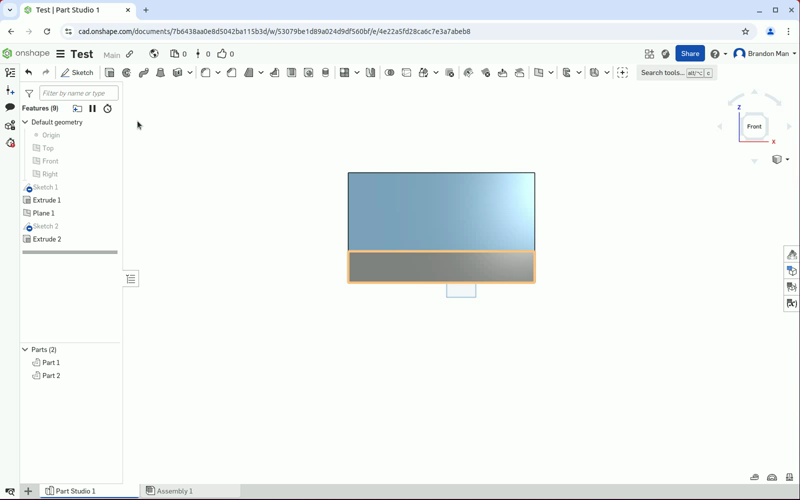
key(shift+h)
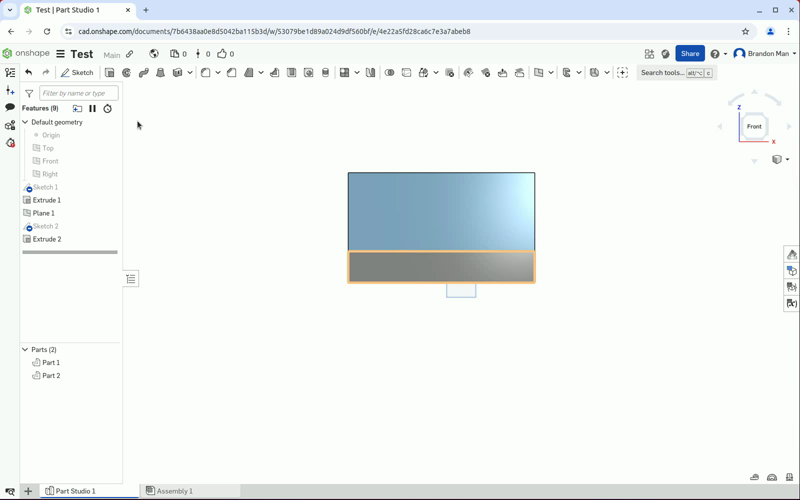
key(shift+h)
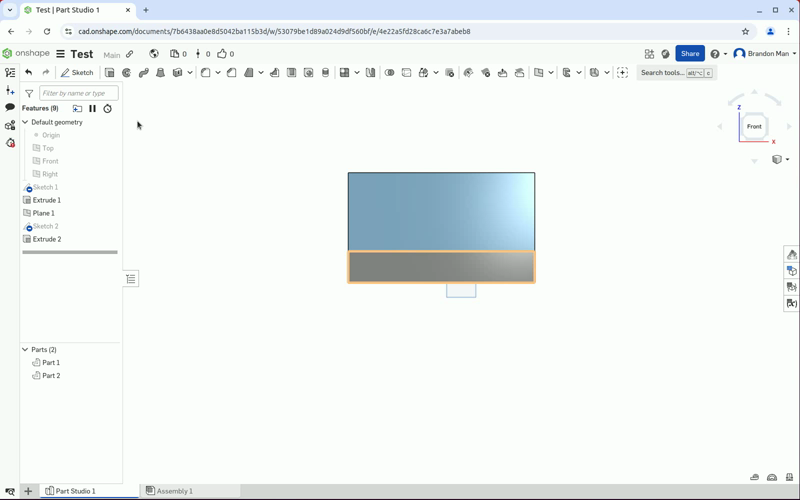
key(shift+7)
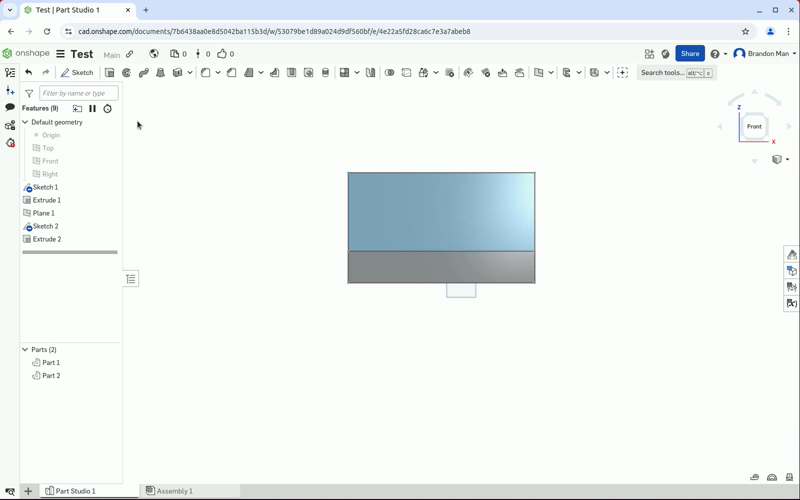
key(left, 2)
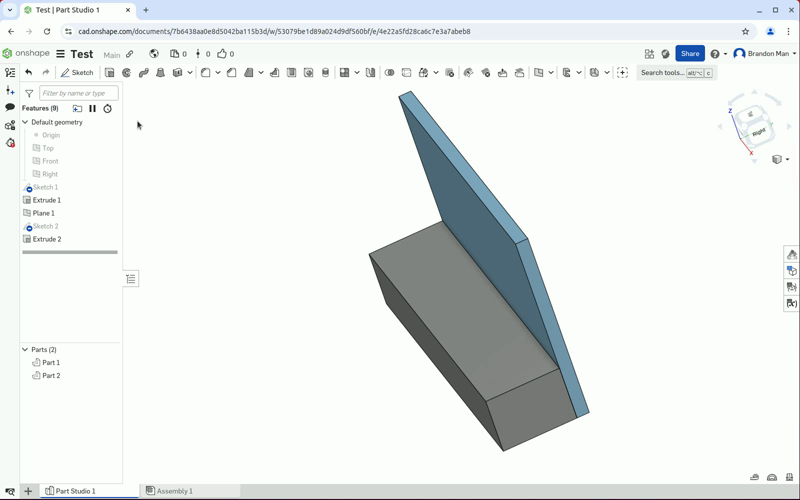
key(down, 2)
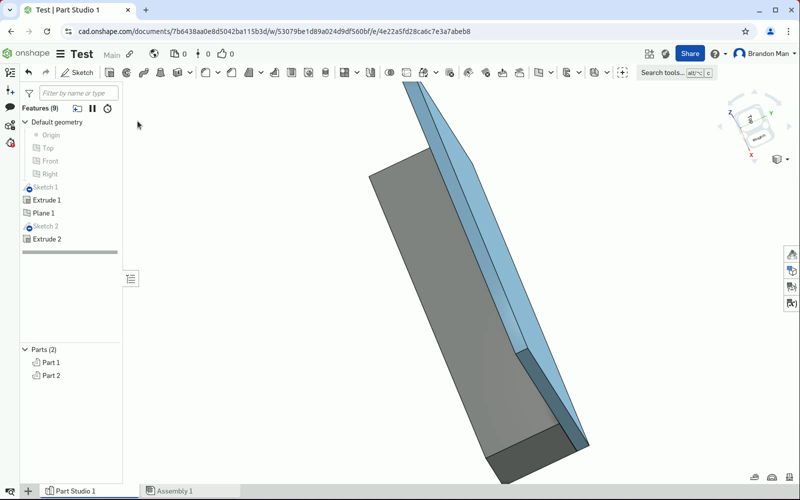
key(up, 2)
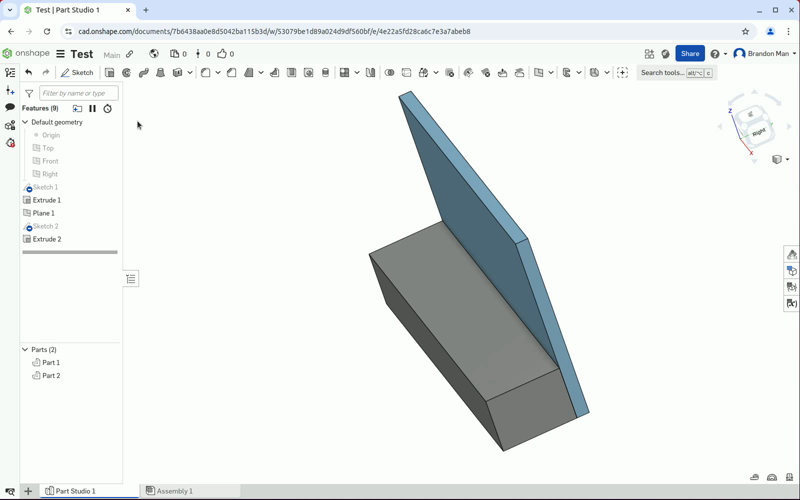
key(right, 2)
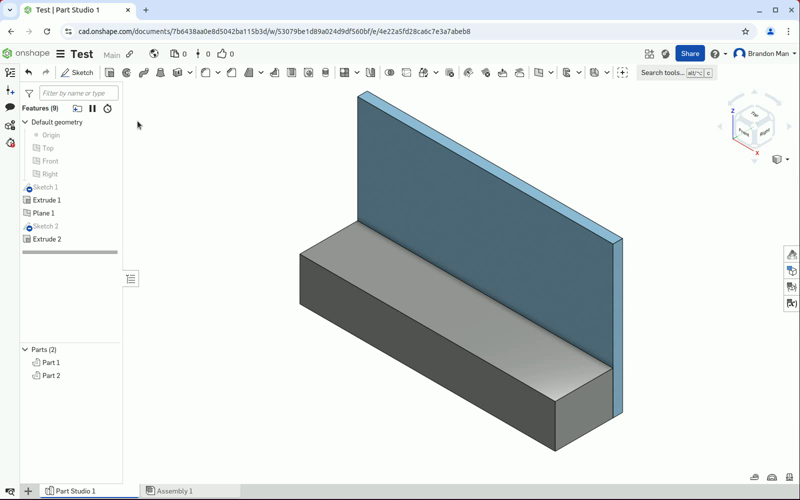
mouse_move(73, 189)
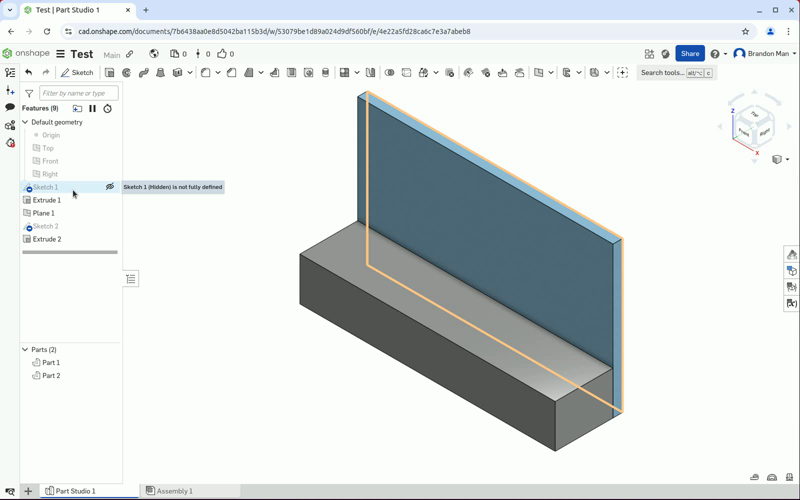
click(73, 189)